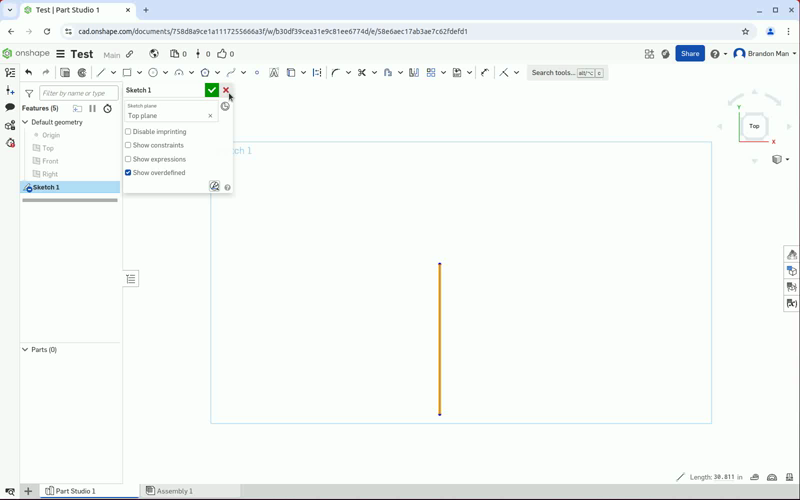
key(shift+h)
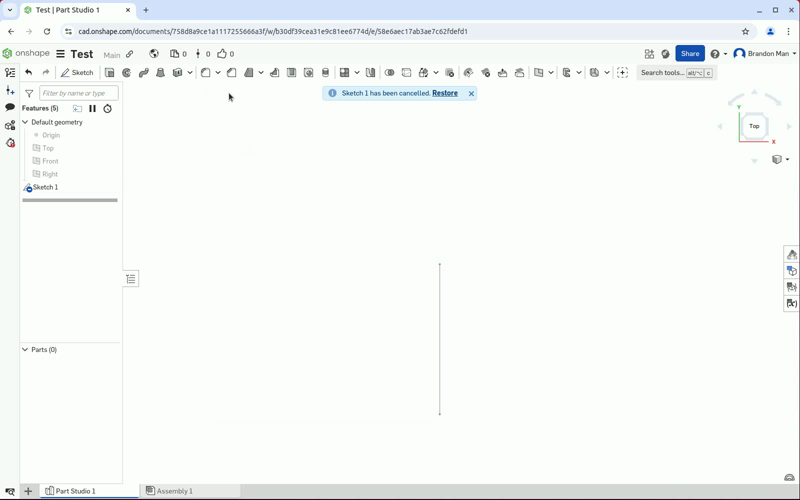
key(shift+s)
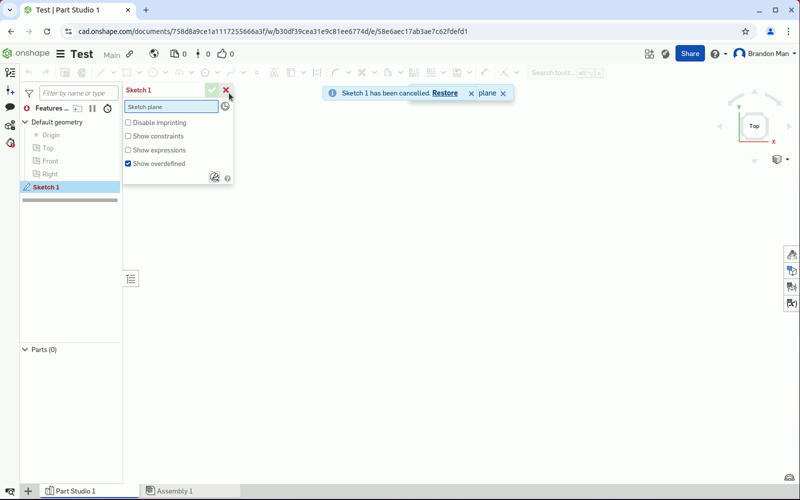
mouse_move(73, 150)
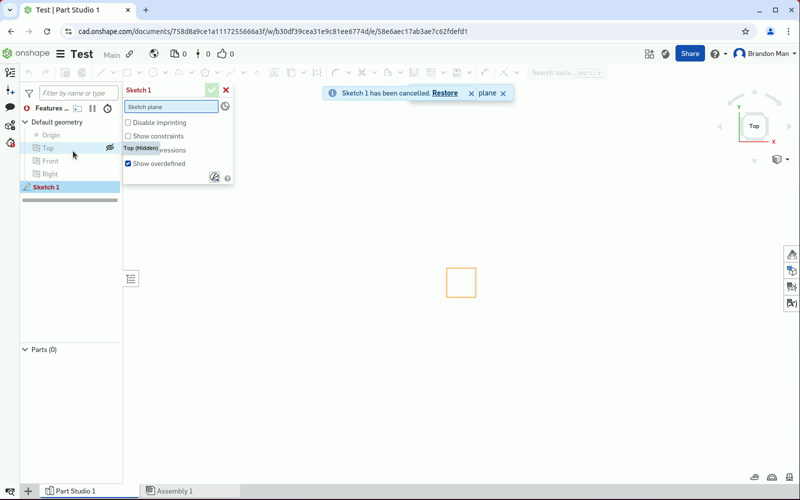
click(73, 150)
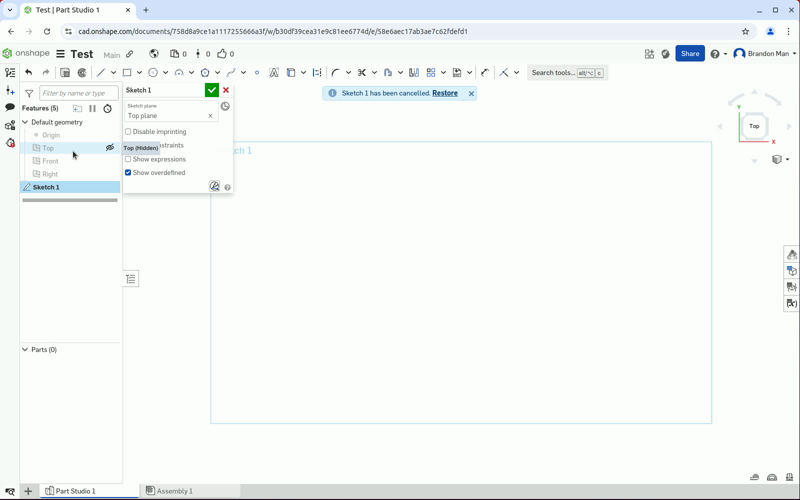
mouse_move(73, 352)
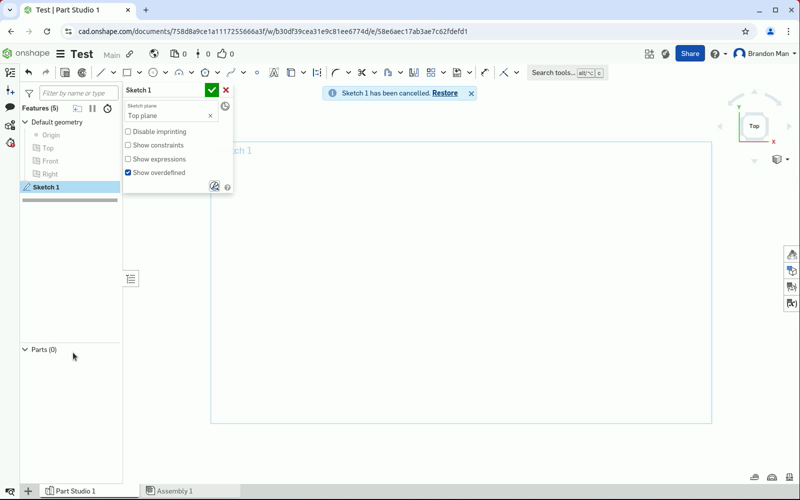
key(y)
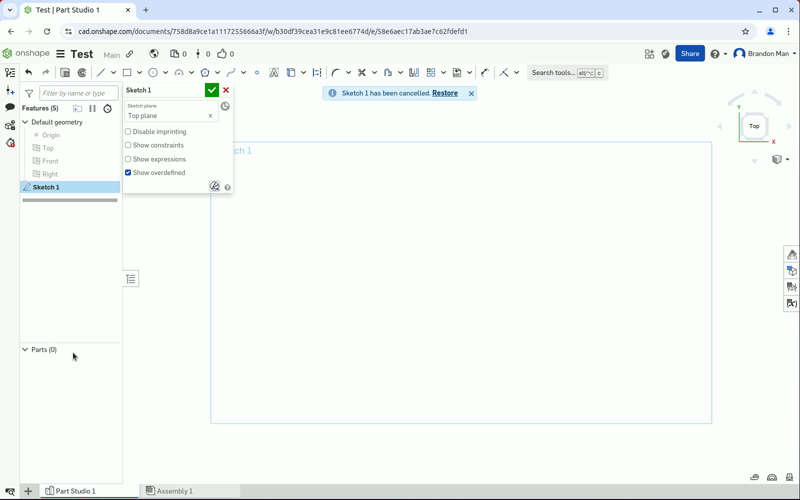
key(c)
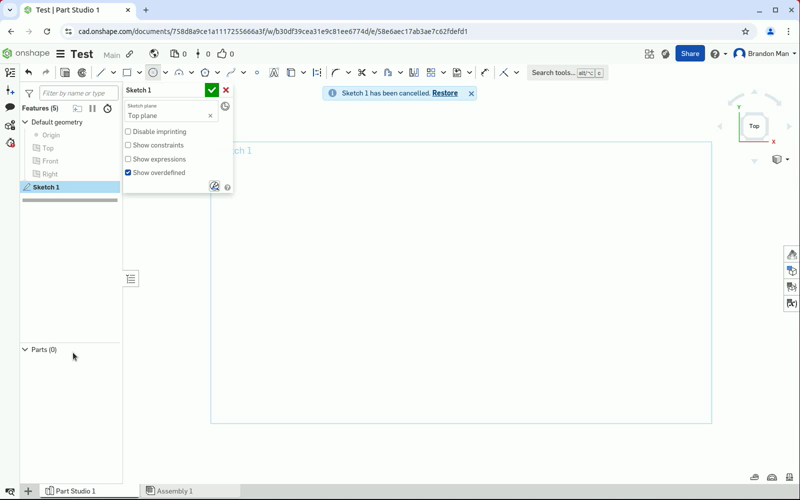
key_down(shift)
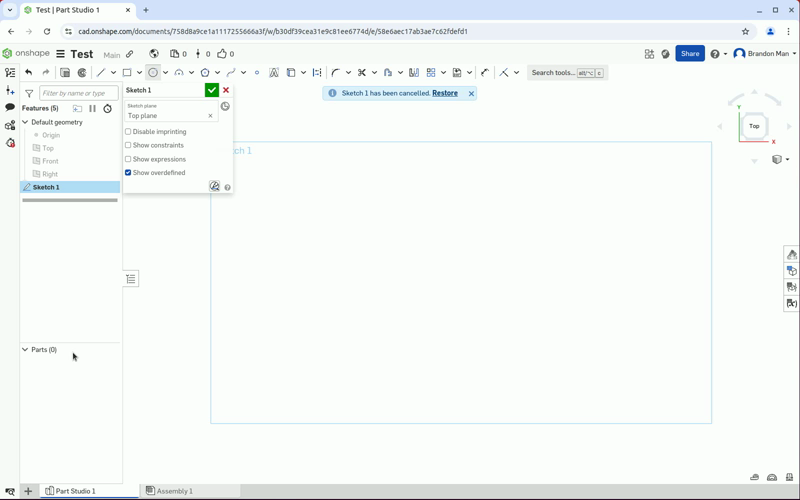
mouse_move(461, 282)
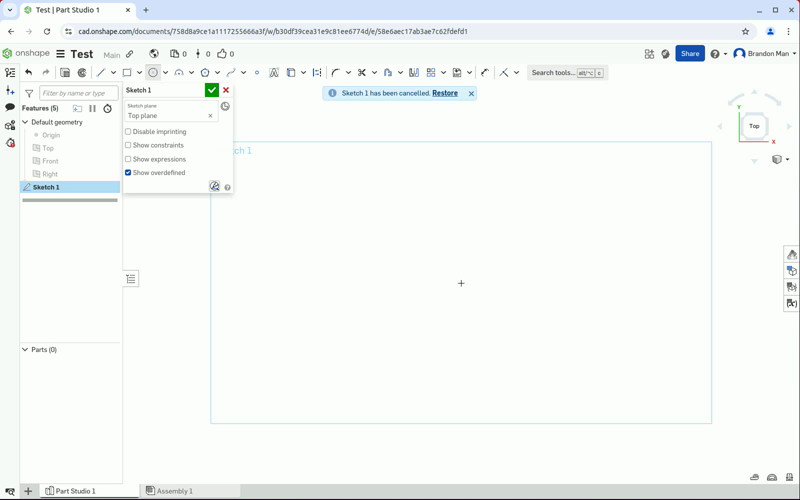
click(461, 282)
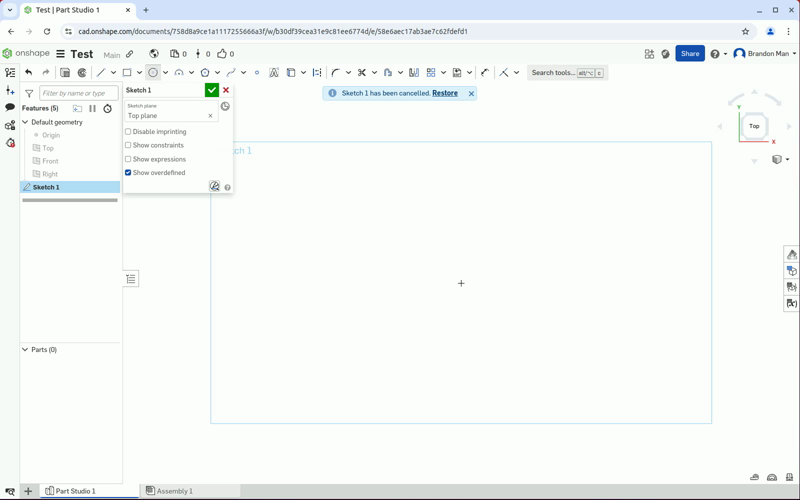
key_up(shift)
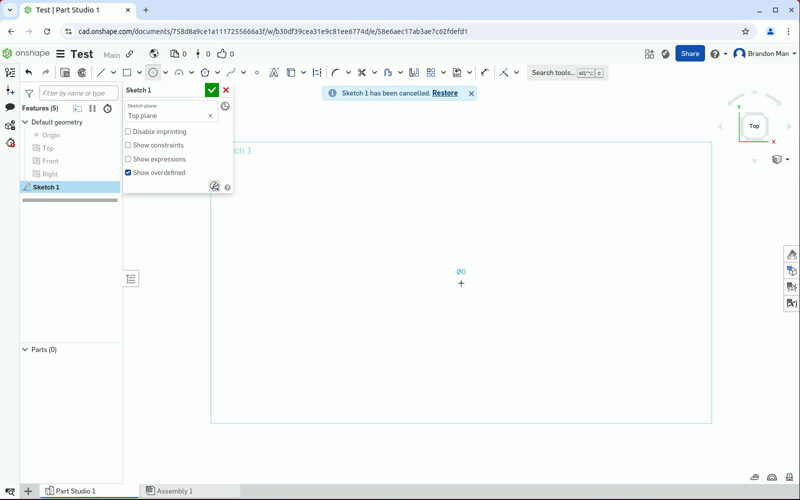
mouse_move(503, 282)
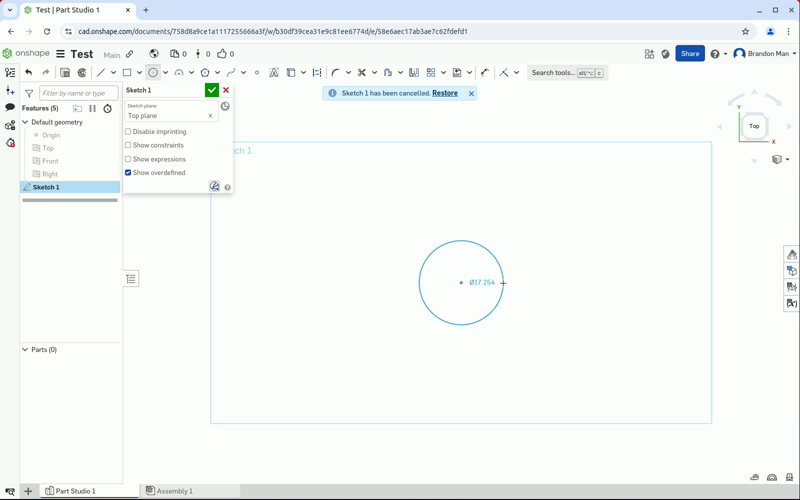
click(503, 282)
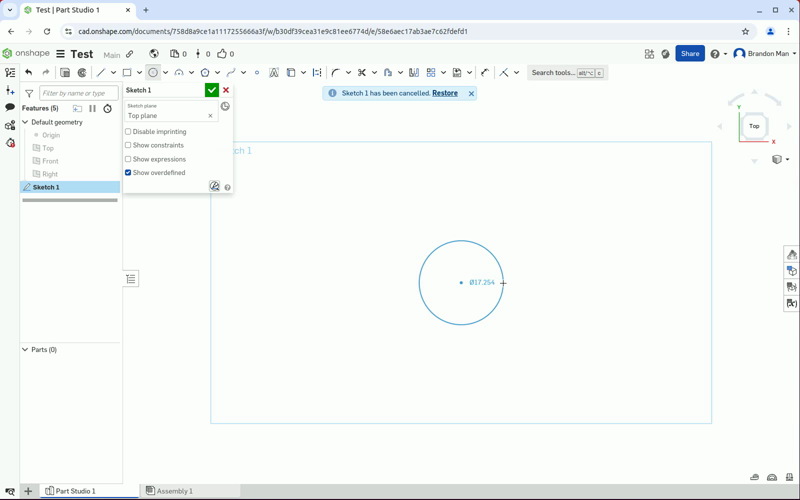
key(esc)
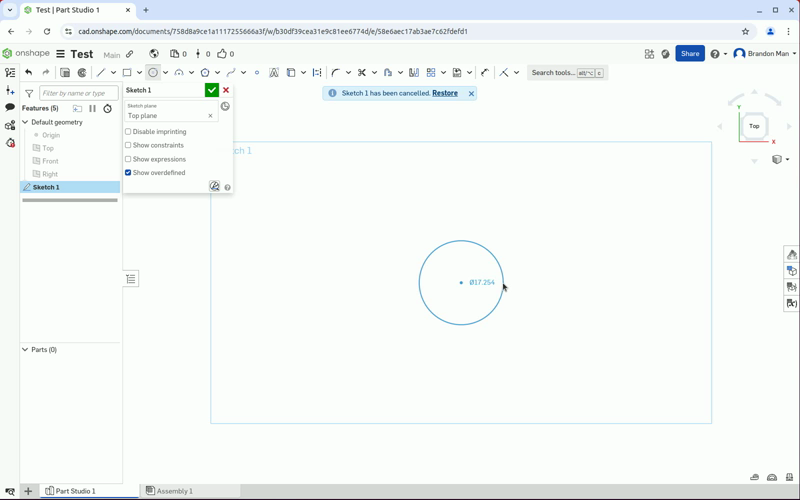
mouse_move(470, 278)
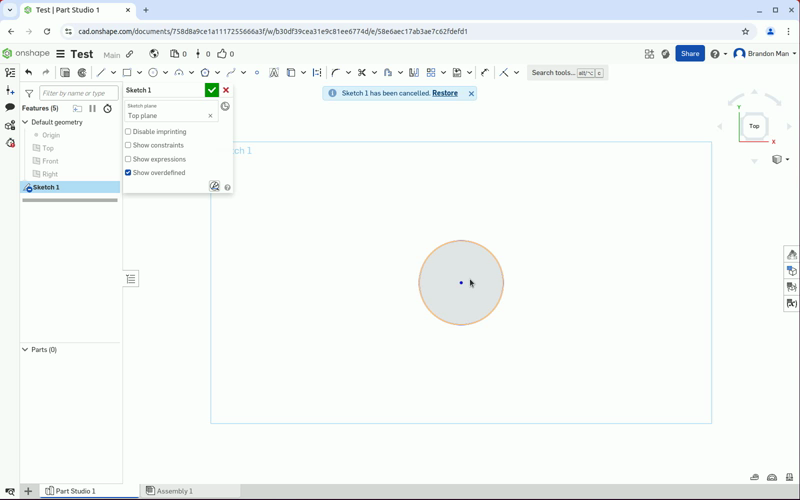
click(470, 278)
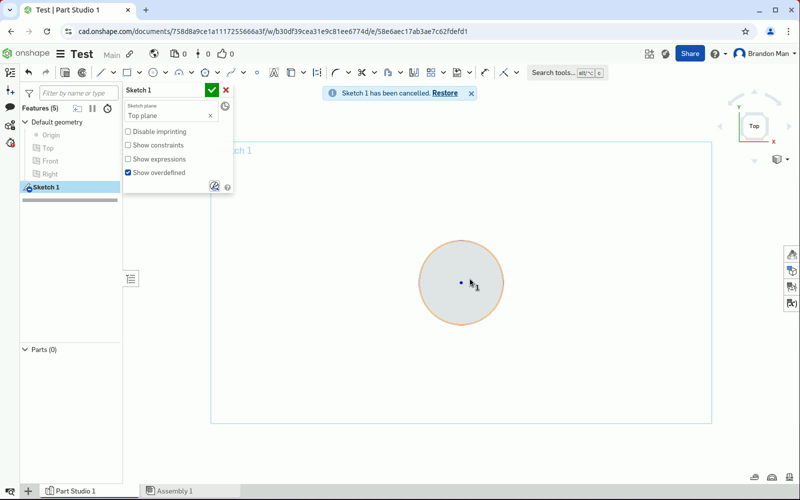
mouse_move(73, 352)
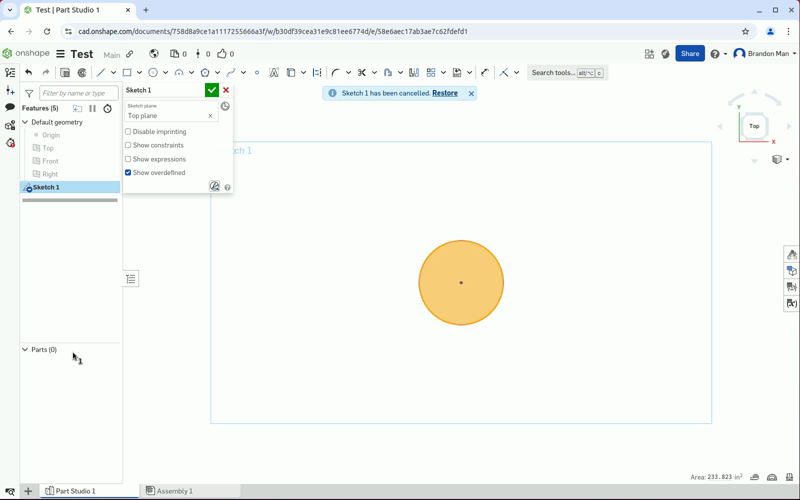
key(shift+y)
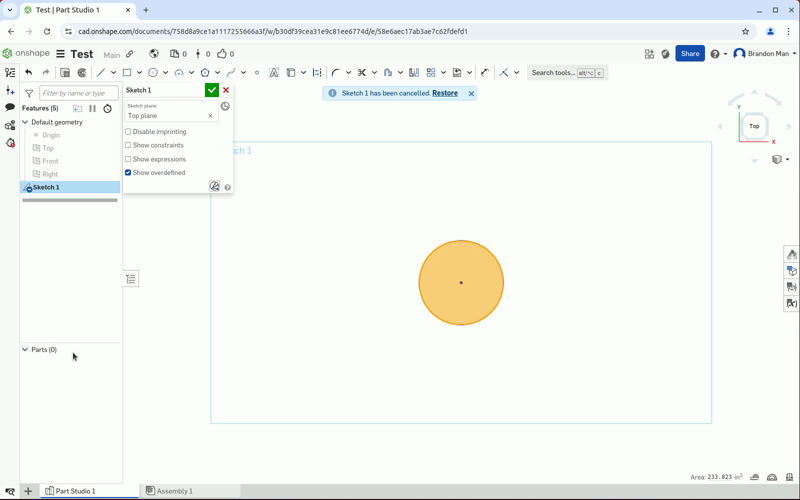
key(shift+e)
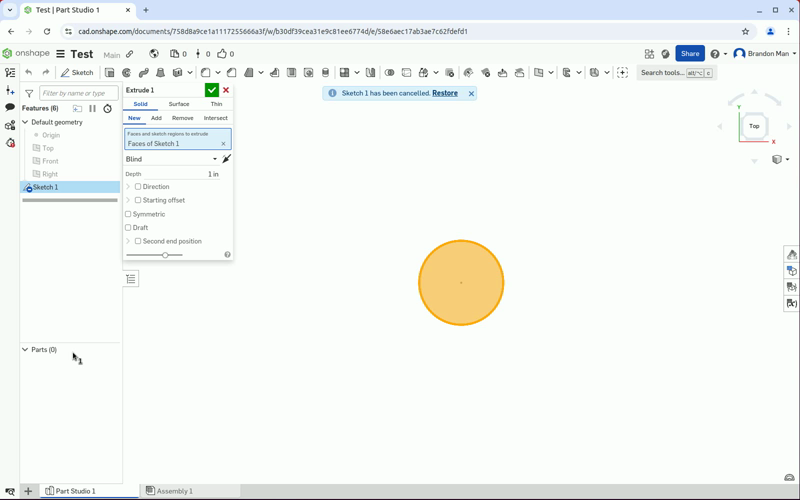
mouse_move(143, 106)
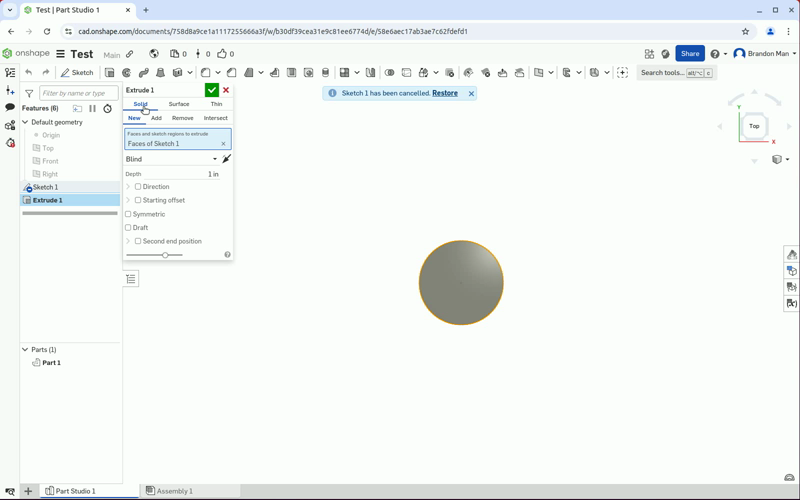
click(143, 106)
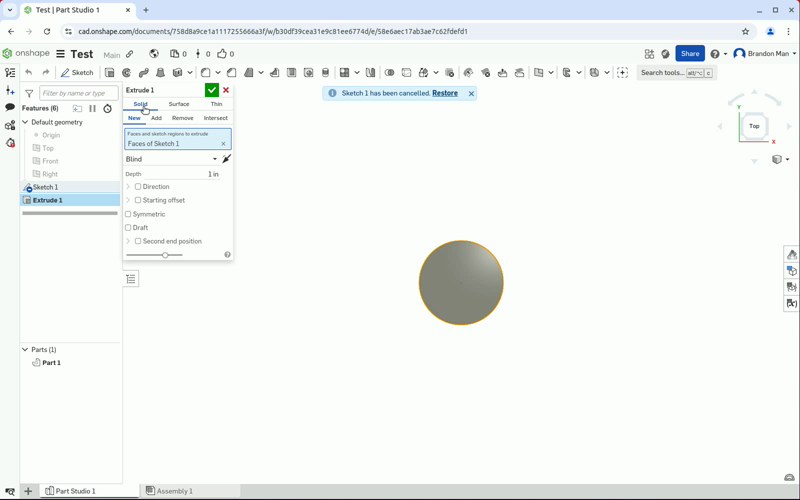
mouse_move(137, 120)
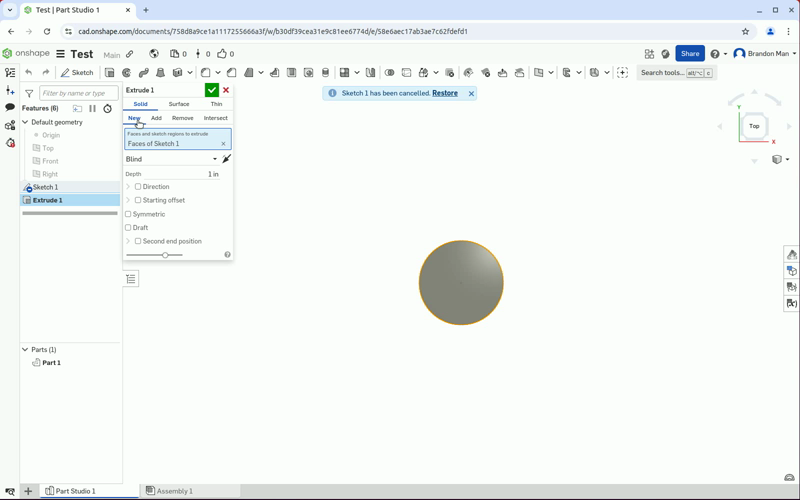
click(137, 120)
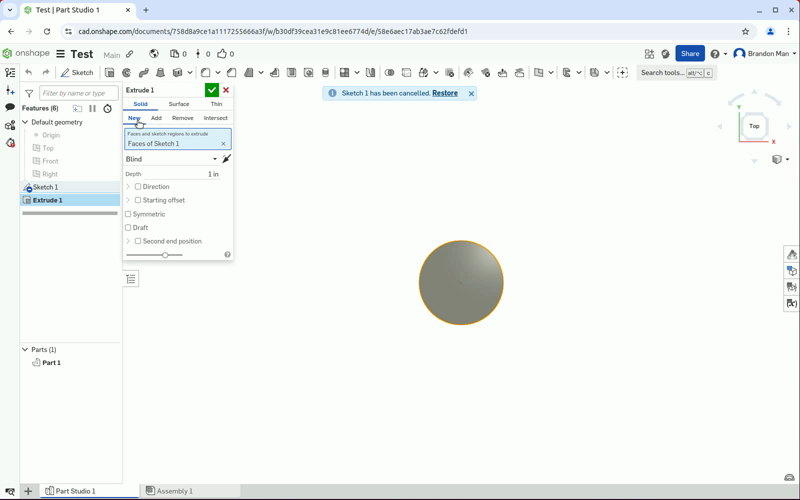
key(tab, 4)
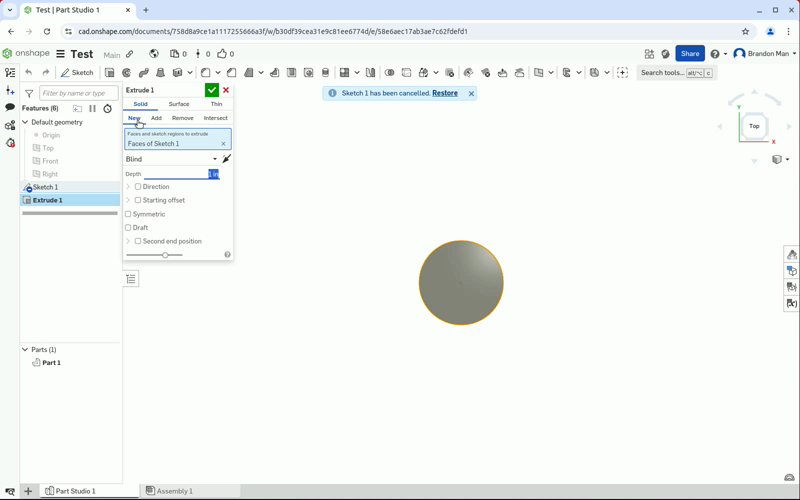
text(1.444)
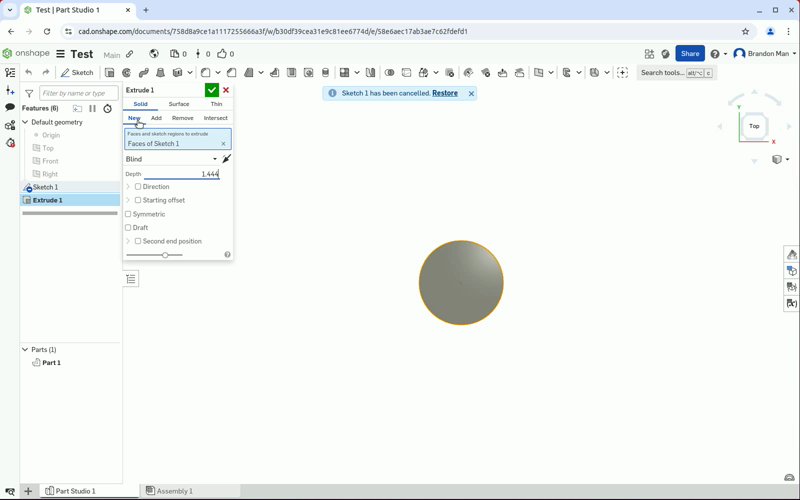
key(enter)
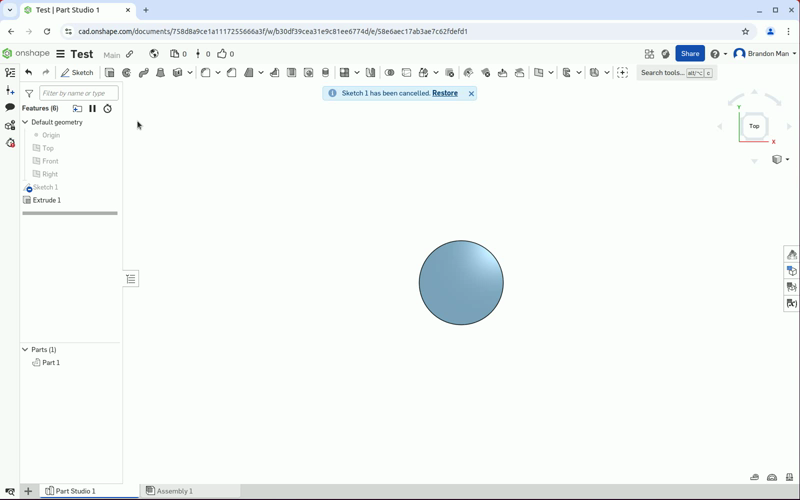
key(shift+h)
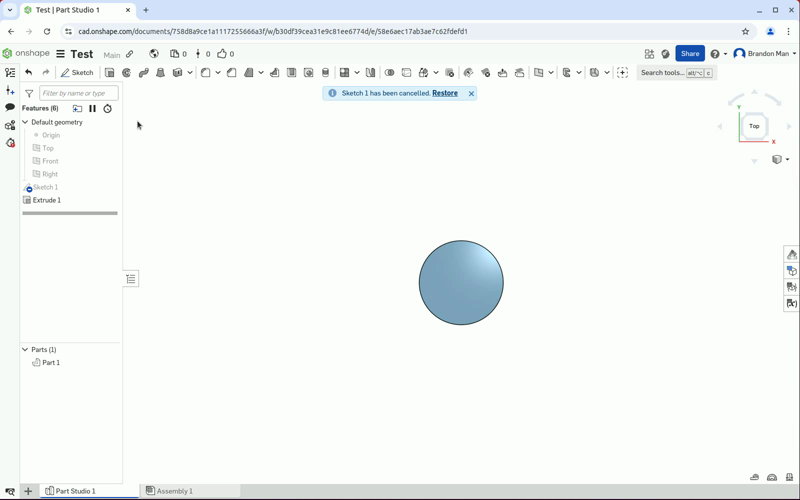
key(shift+h)
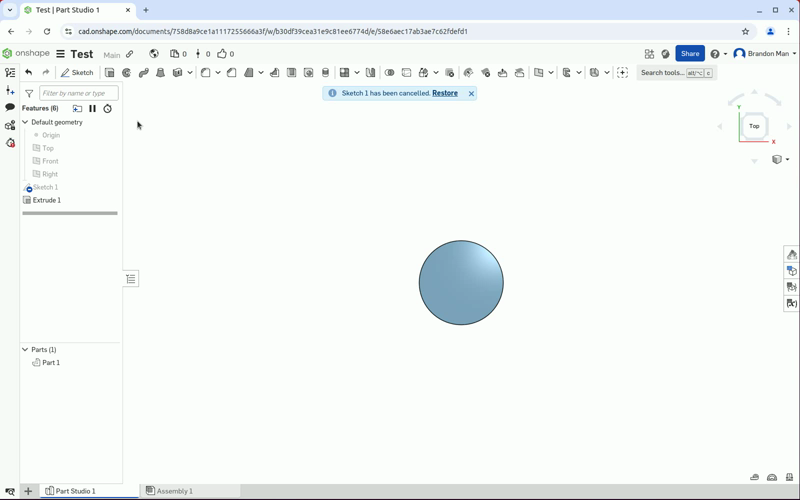
mouse_move(73, 189)
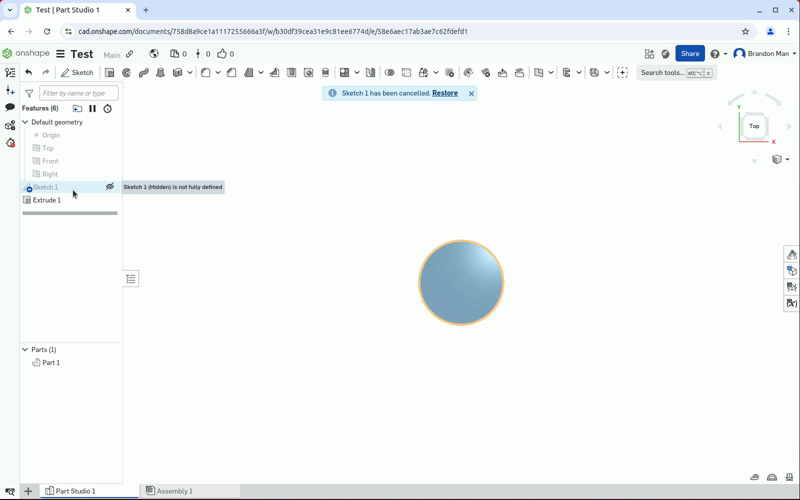
click(73, 189)
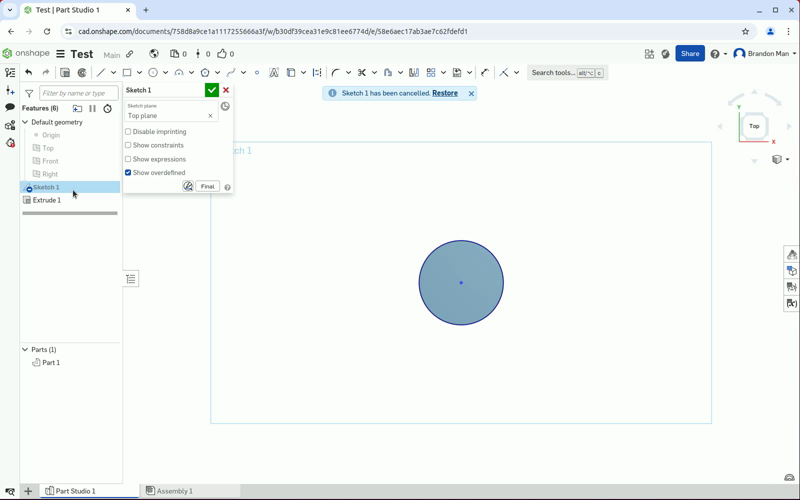
mouse_move(229, 92)
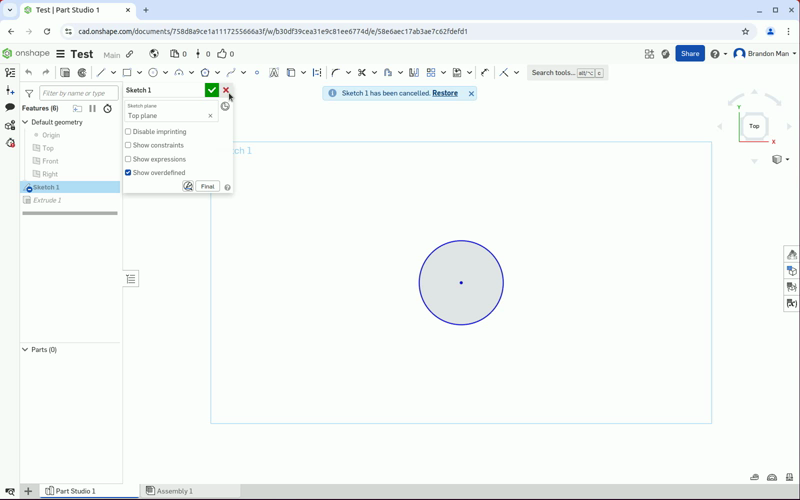
click(229, 92)
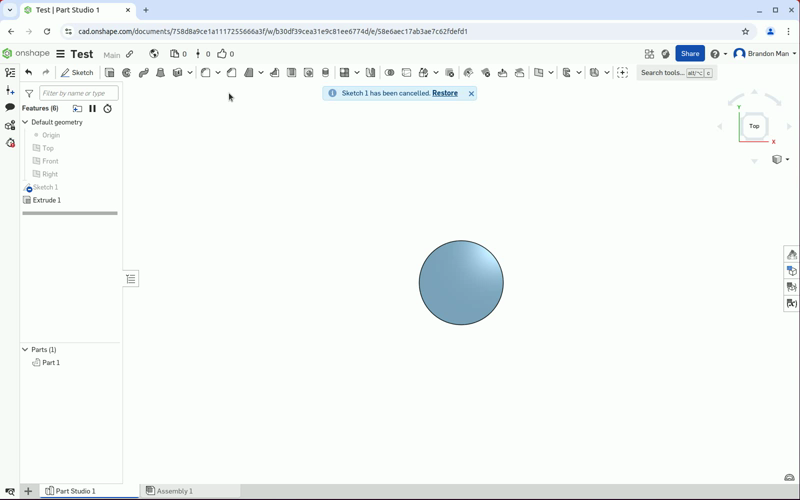
mouse_move(541, 75)
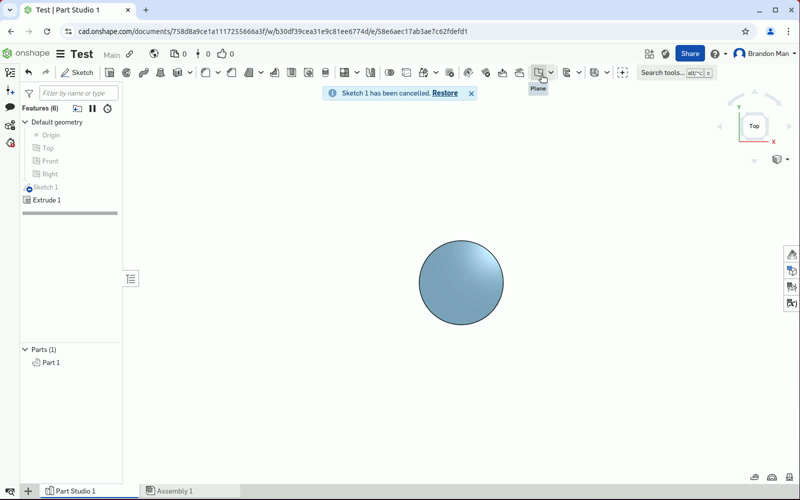
click(541, 75)
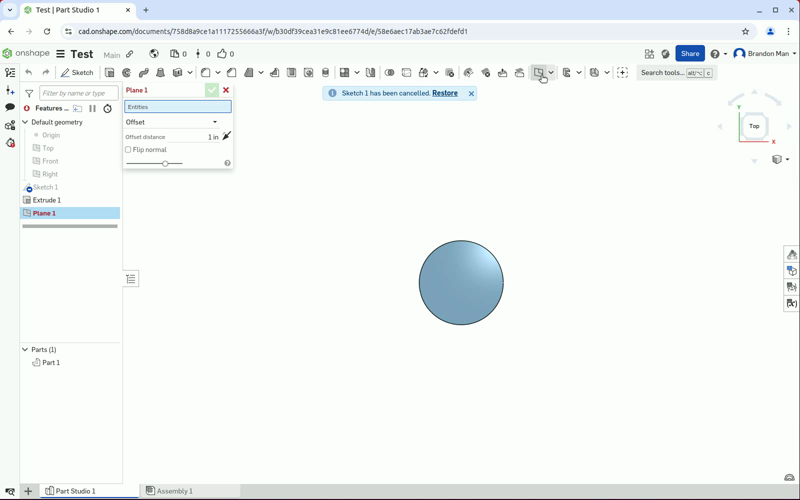
mouse_move(73, 150)
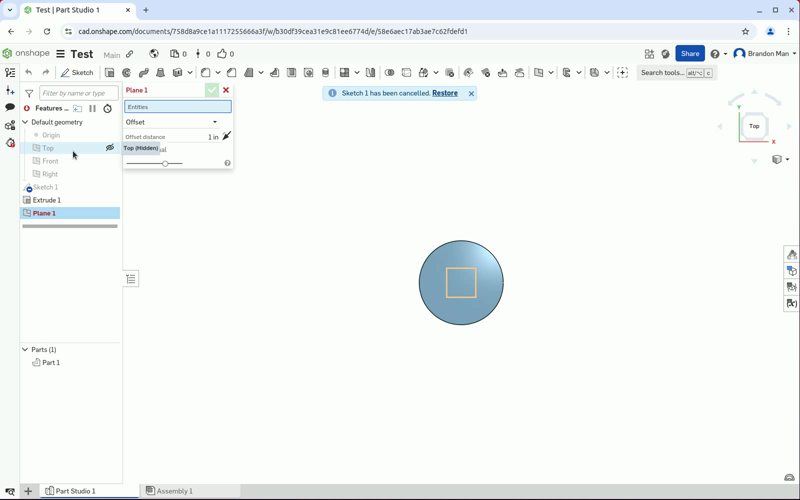
click(73, 150)
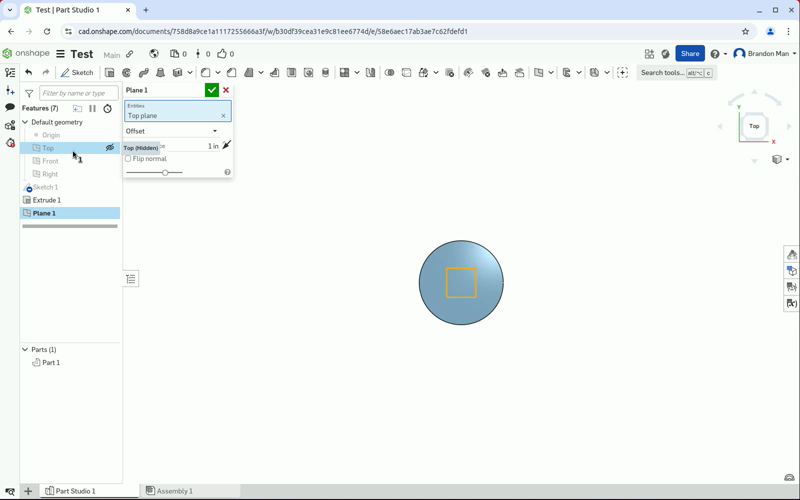
key(tab, 2)
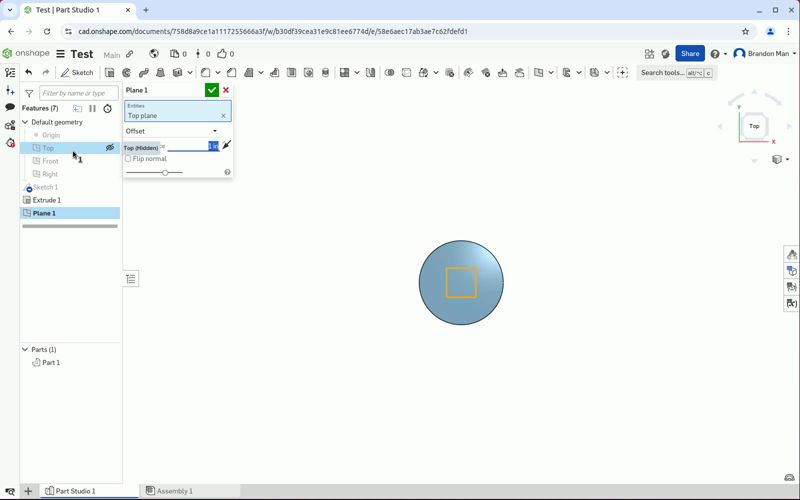
text(1.448)
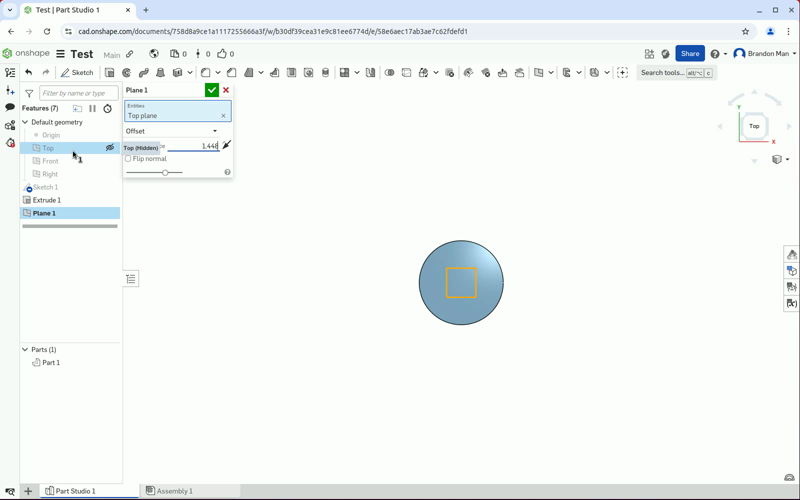
key(enter, 2)
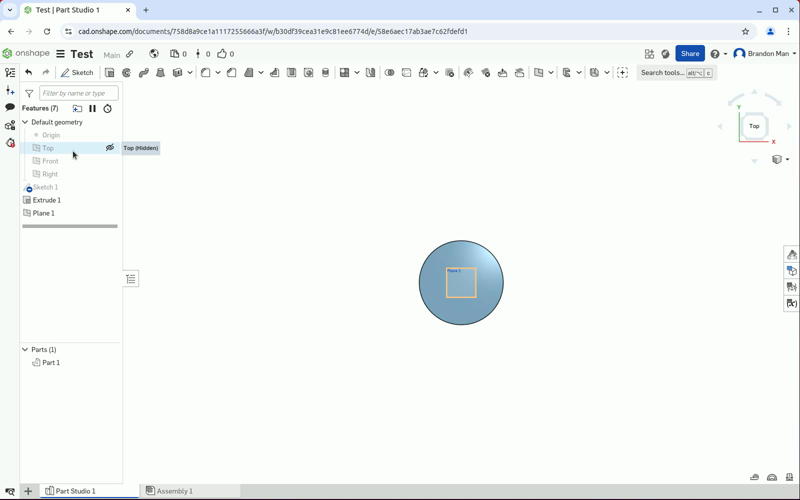
key(shift+s)
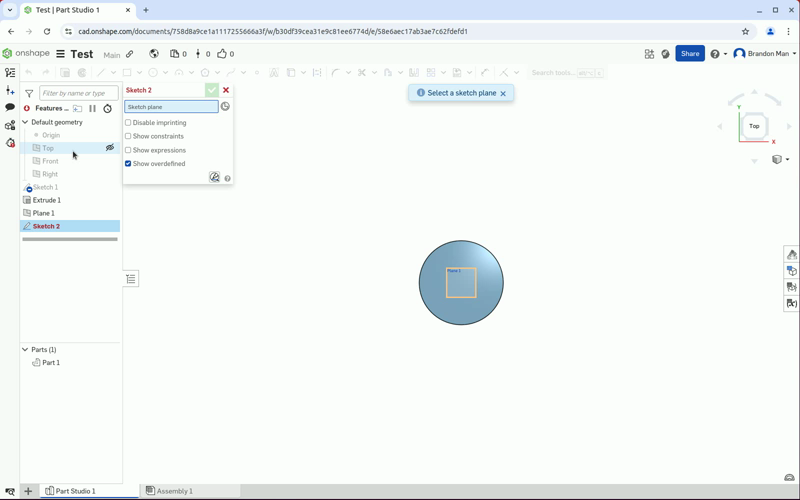
mouse_move(73, 215)
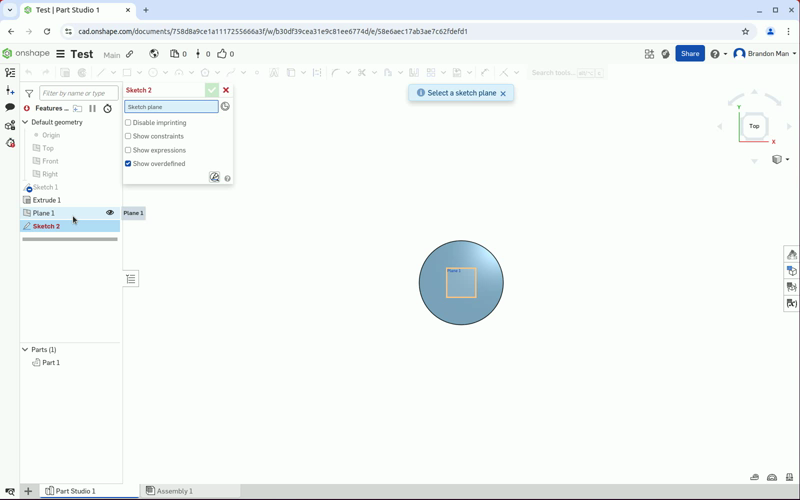
click(73, 215)
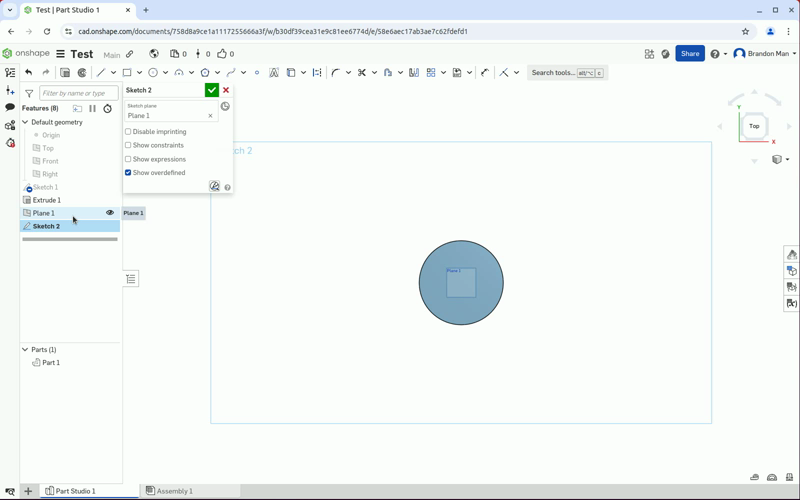
mouse_move(73, 352)
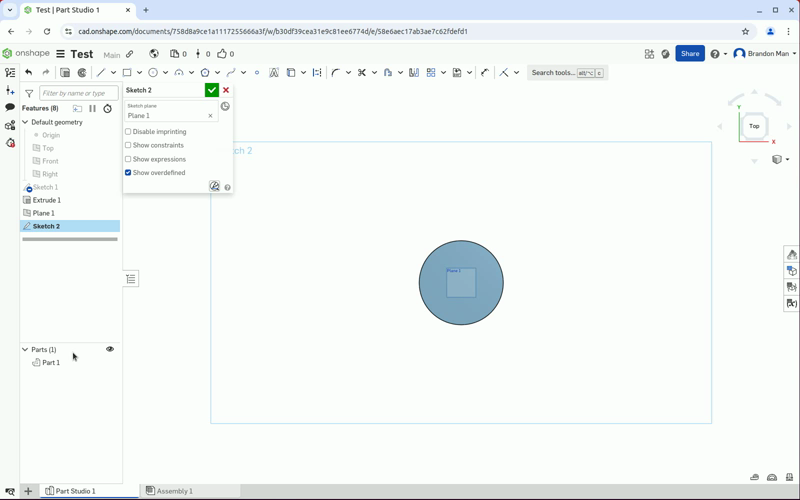
key(y)
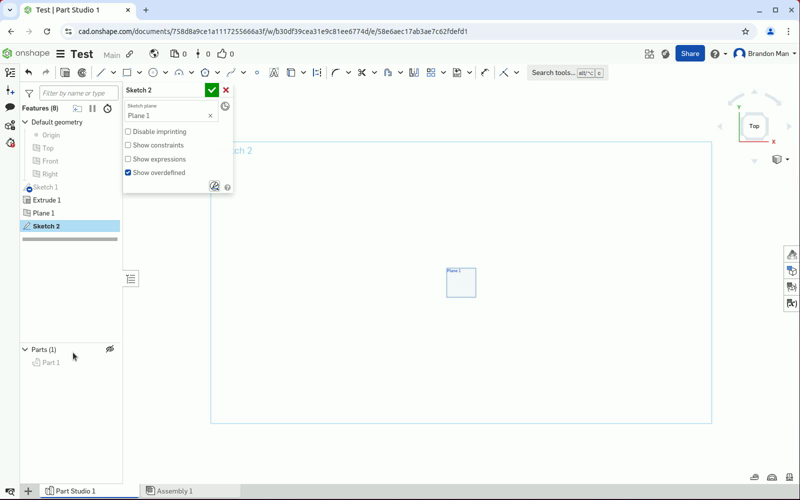
key(c)
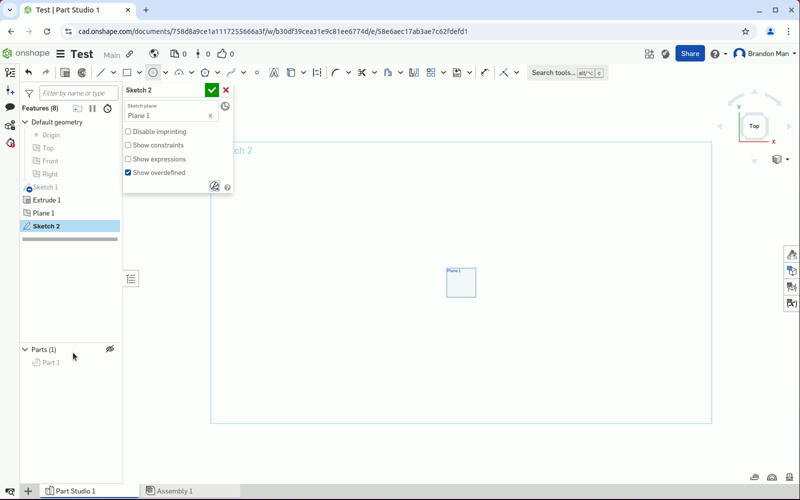
key_down(shift)
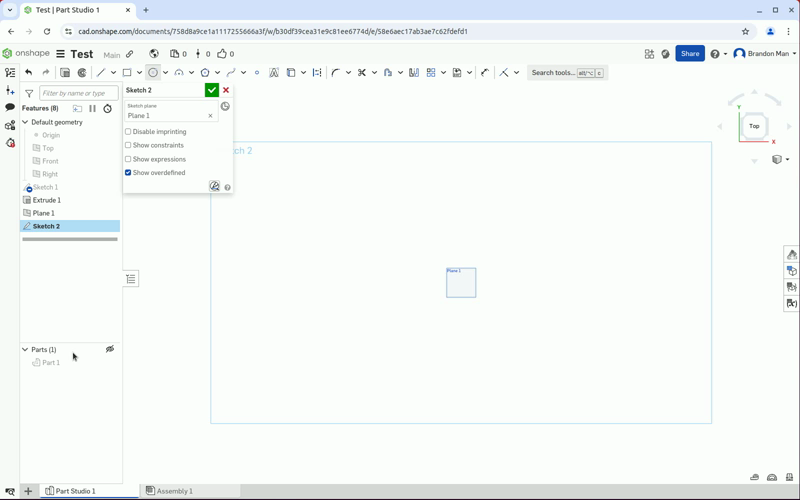
mouse_move(422, 282)
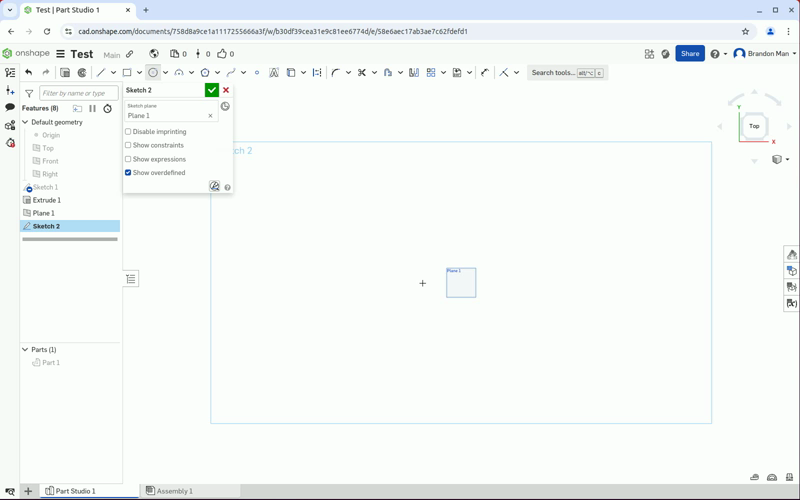
click(422, 282)
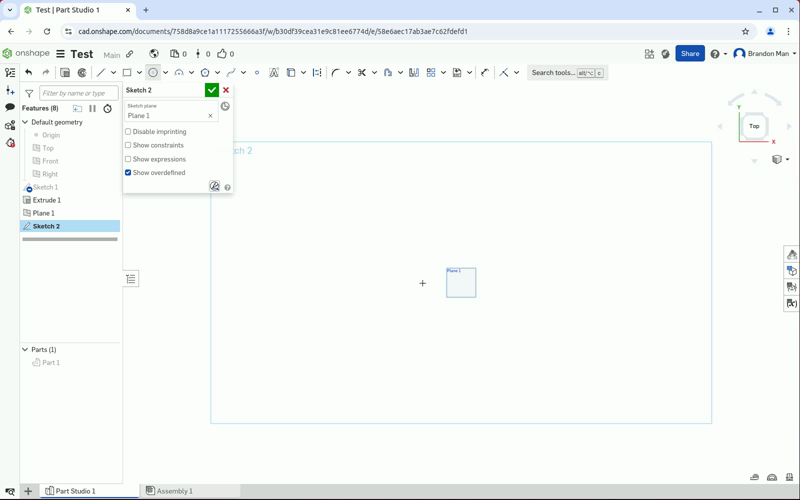
key_up(shift)
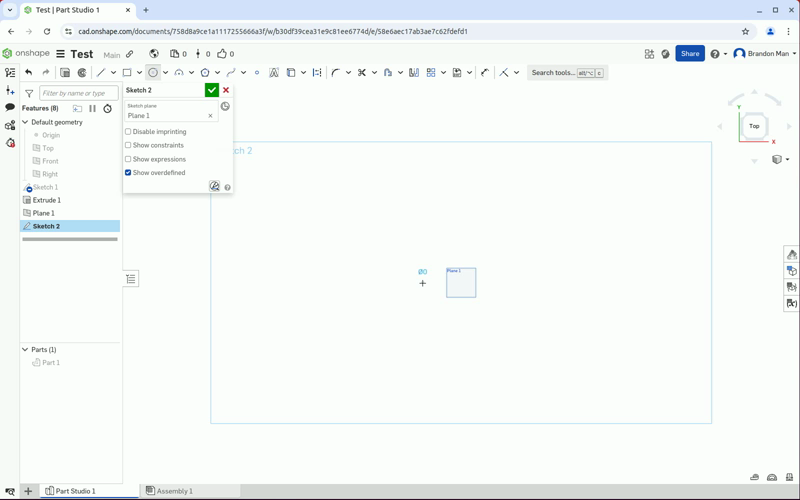
mouse_move(426, 282)
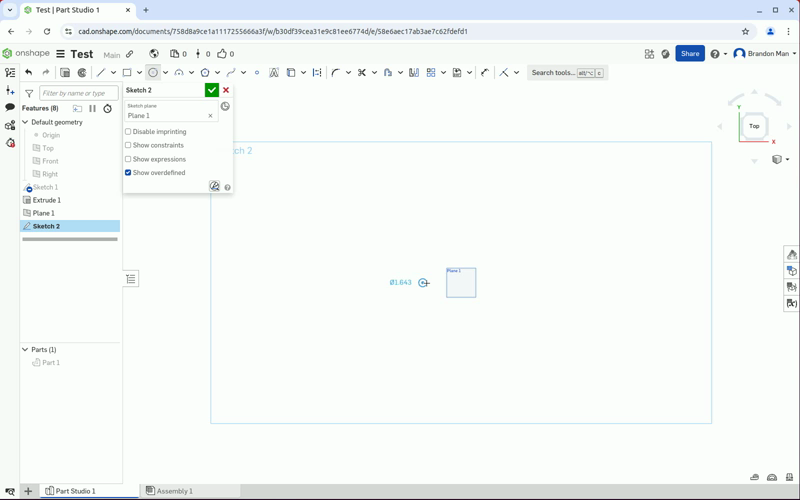
click(426, 282)
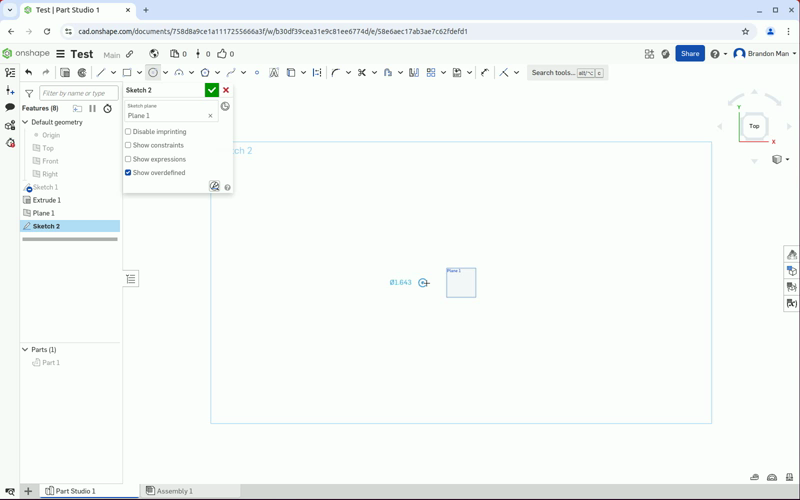
key(esc)
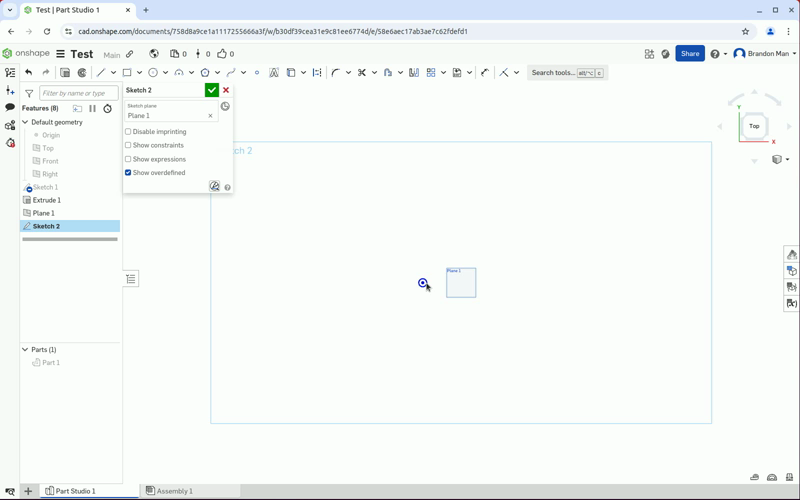
mouse_move(422, 285)
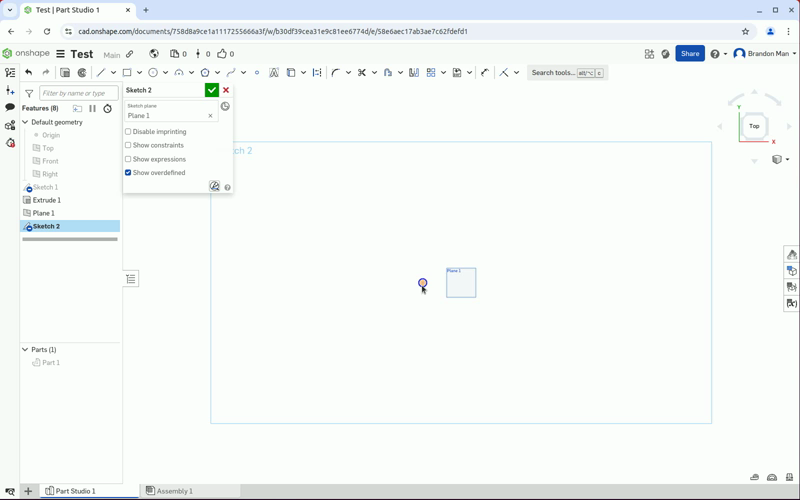
scroll(6)
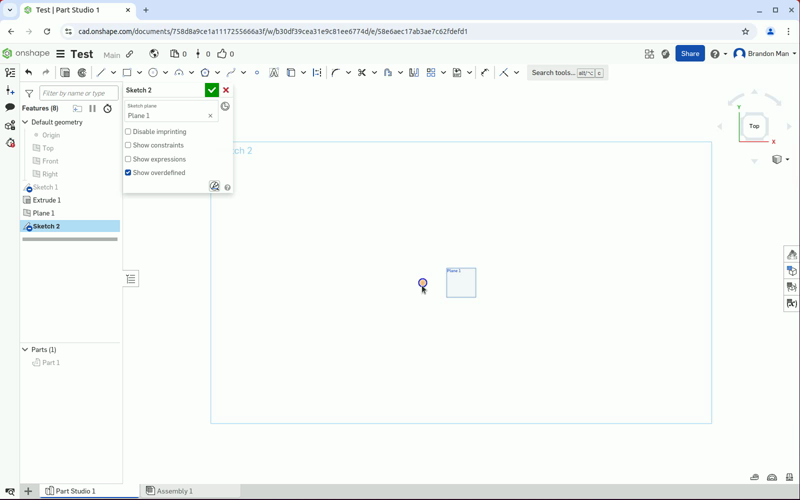
scroll(6)
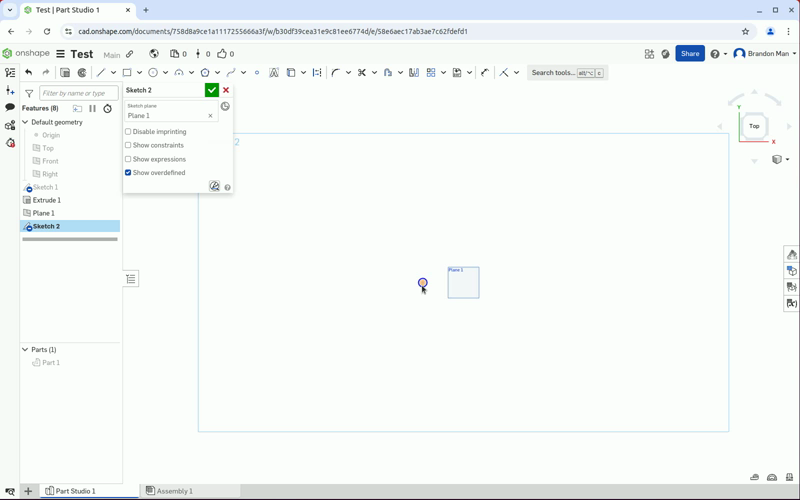
scroll(6)
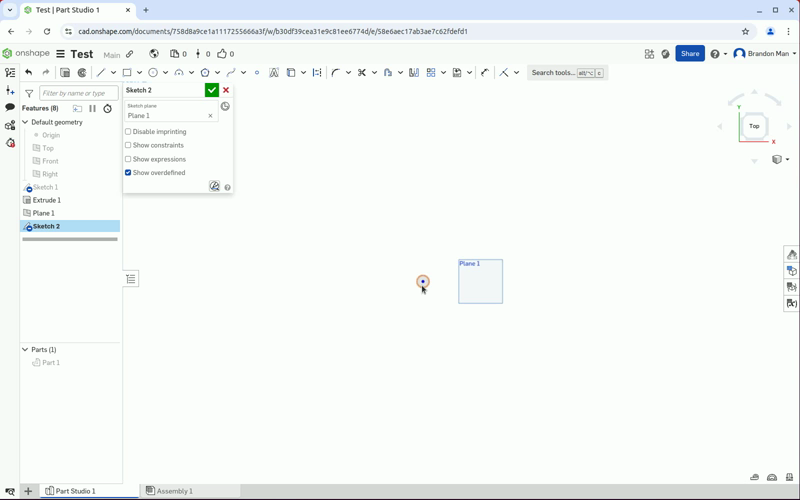
scroll(6)
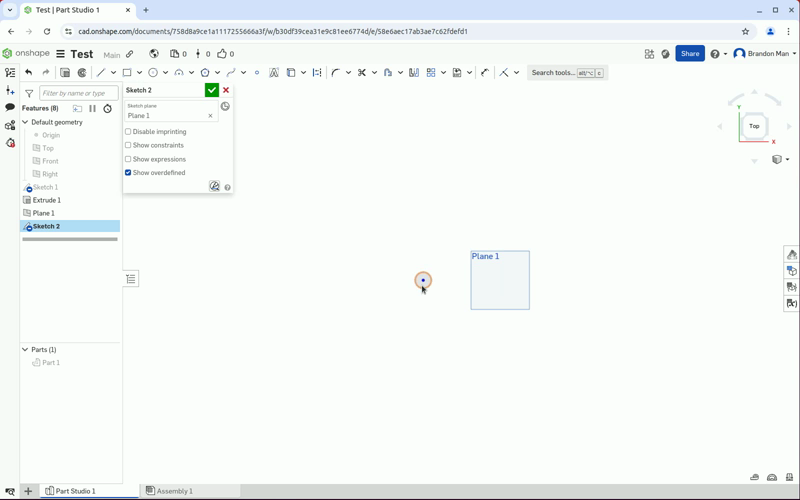
scroll(6)
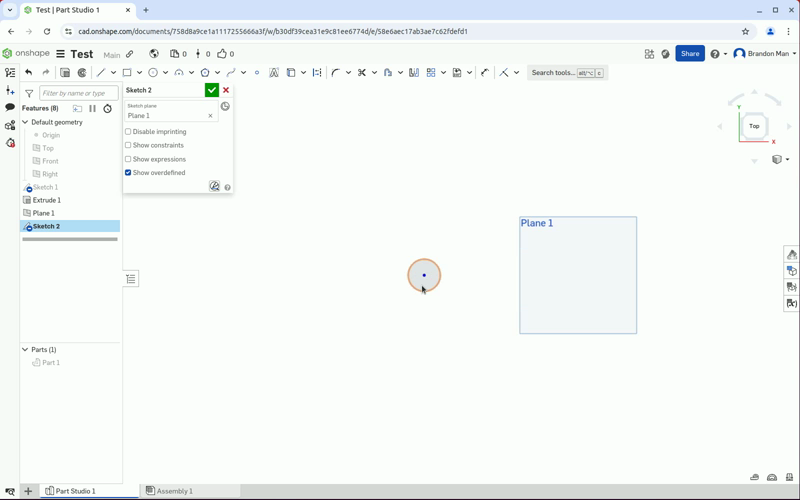
scroll(6)
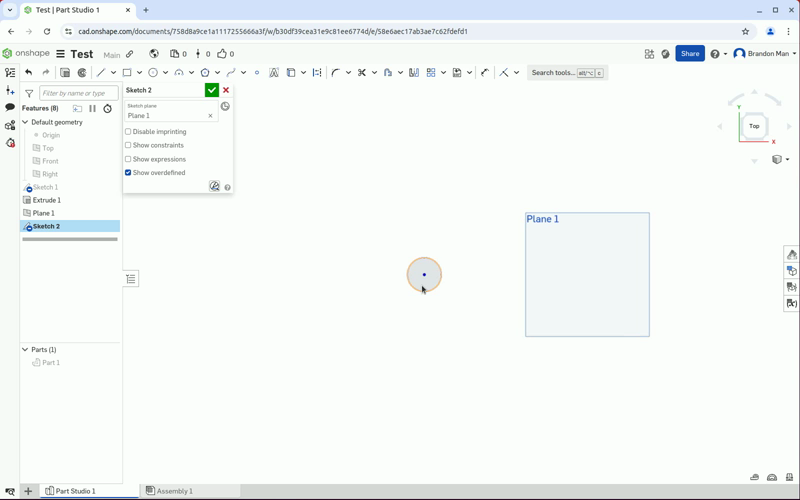
scroll(6)
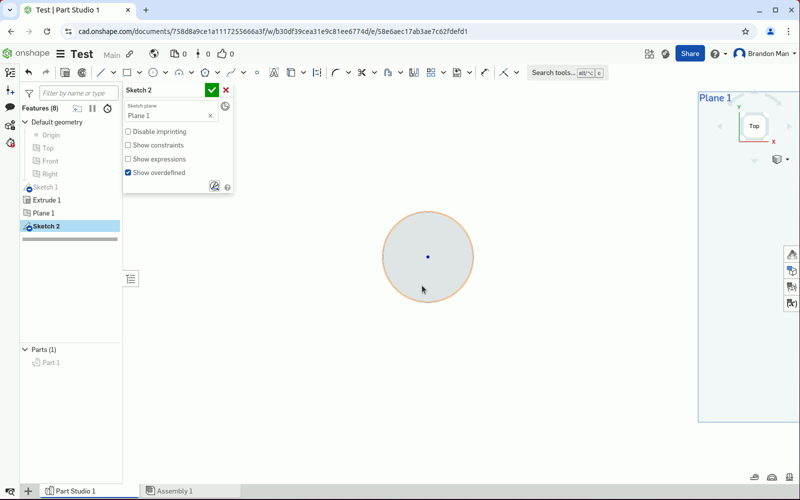
click(422, 285)
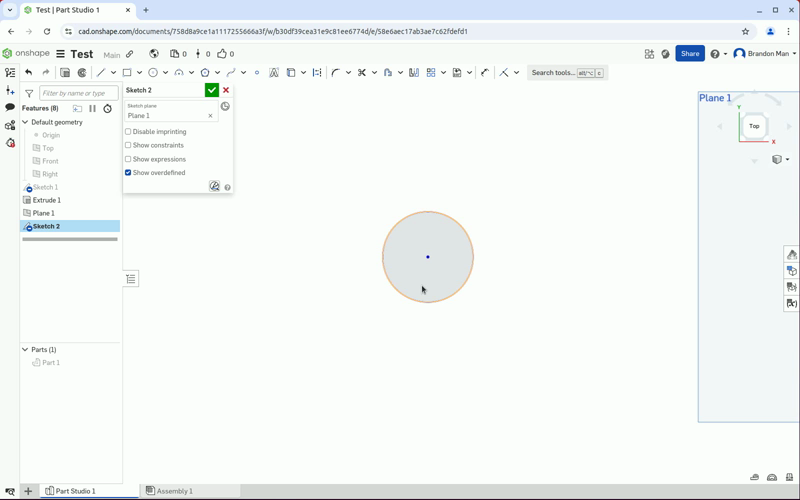
scroll(-6)
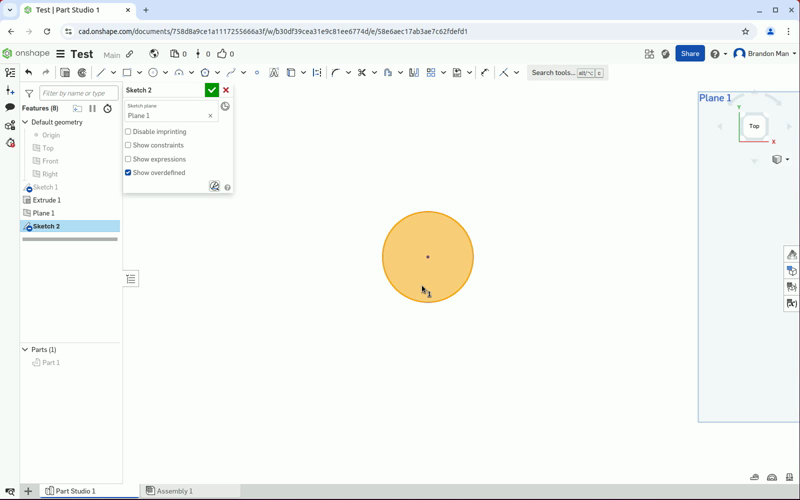
scroll(-6)
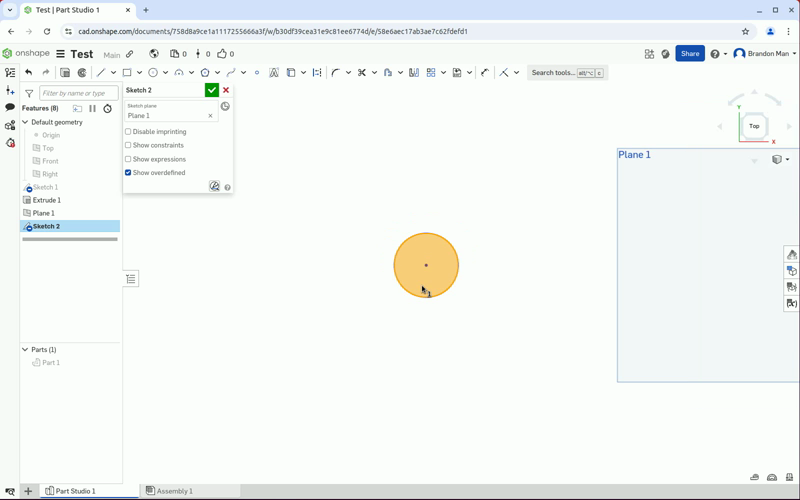
scroll(-6)
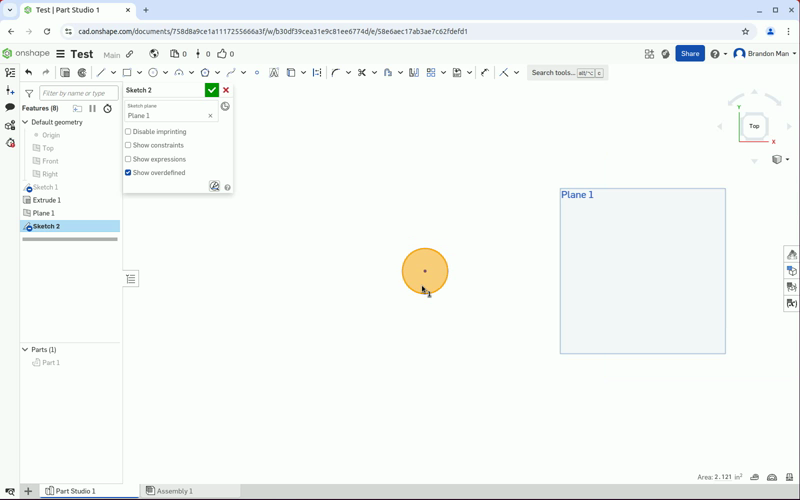
scroll(-6)
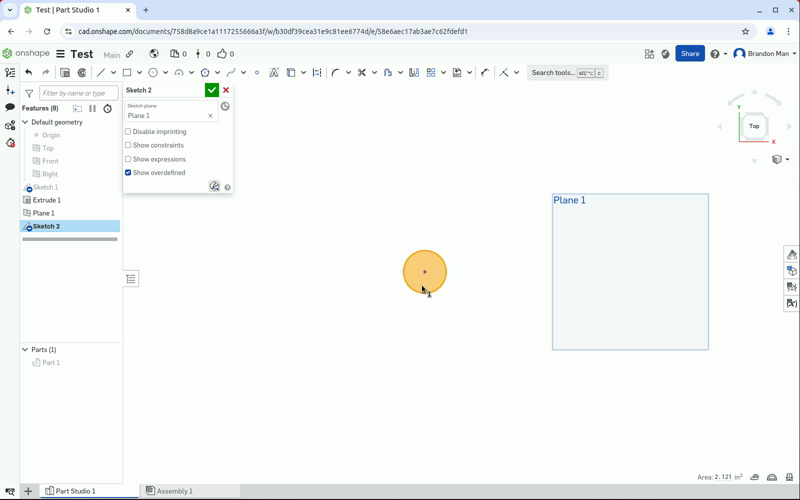
scroll(-6)
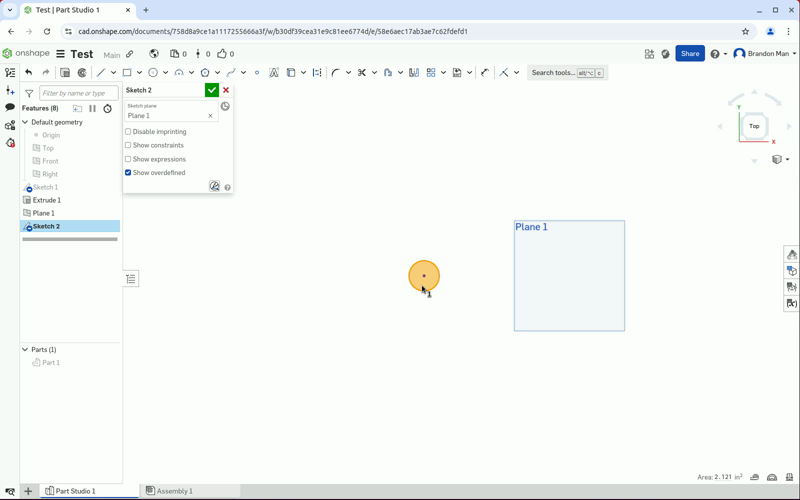
scroll(-6)
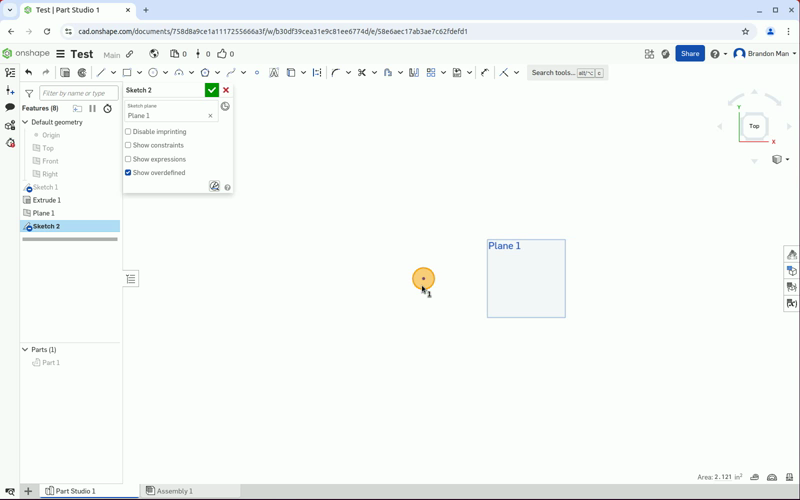
scroll(-6)
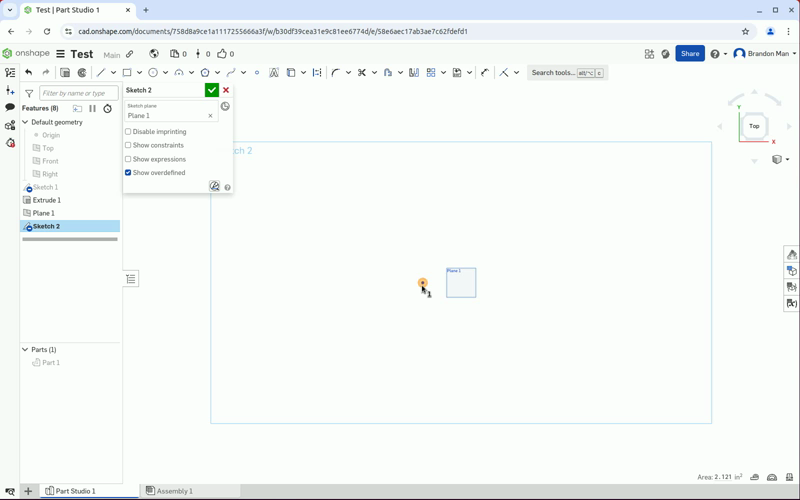
mouse_move(73, 352)
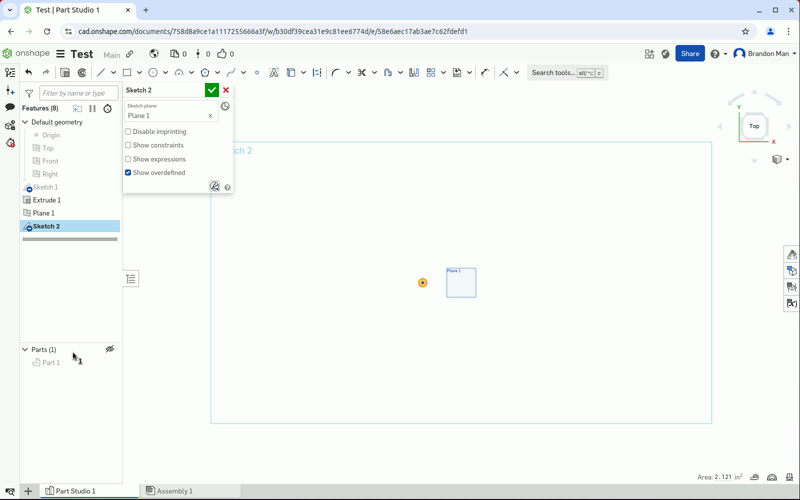
key(shift+y)
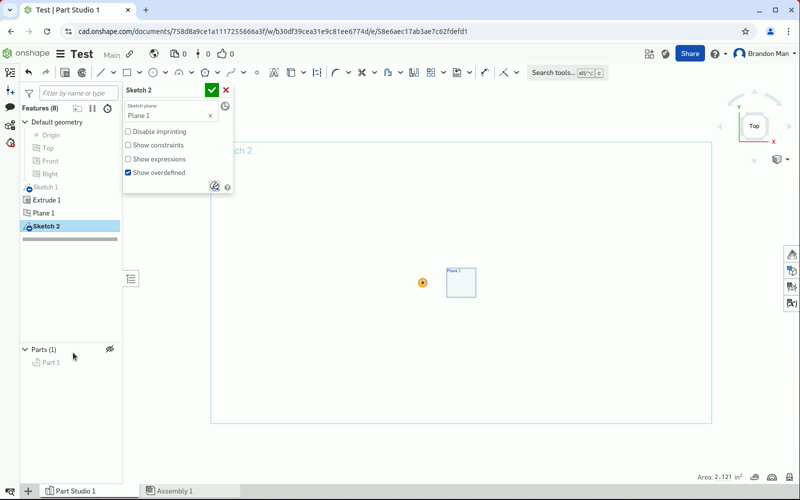
key(shift+e)
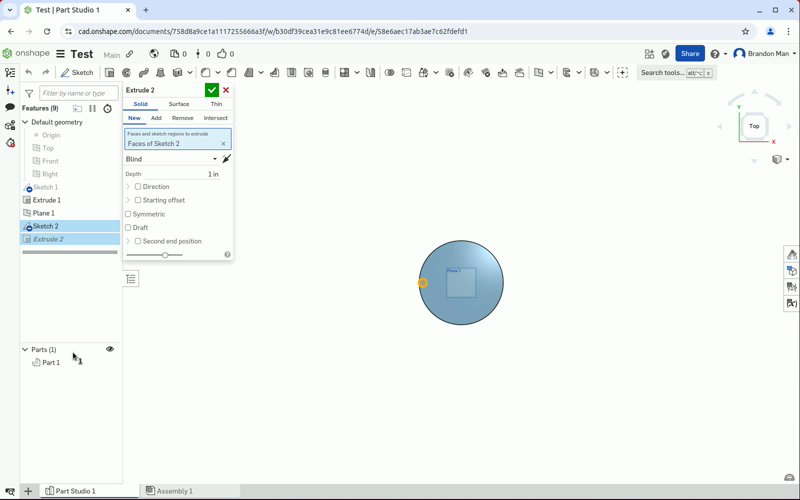
mouse_move(143, 106)
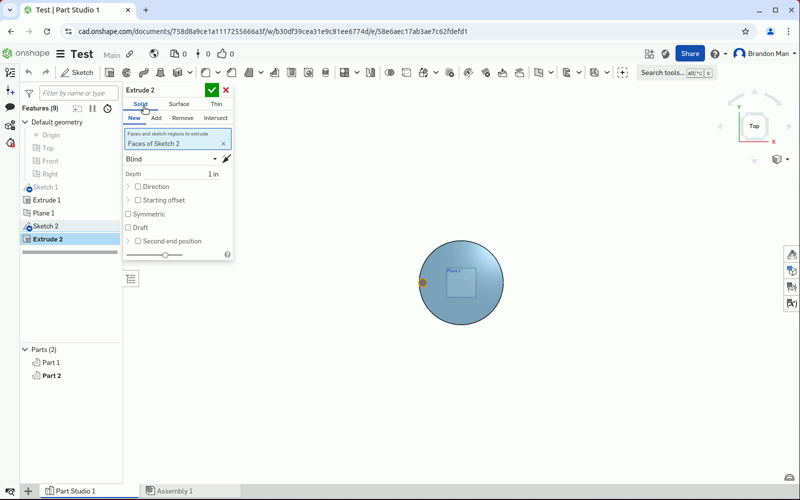
click(143, 106)
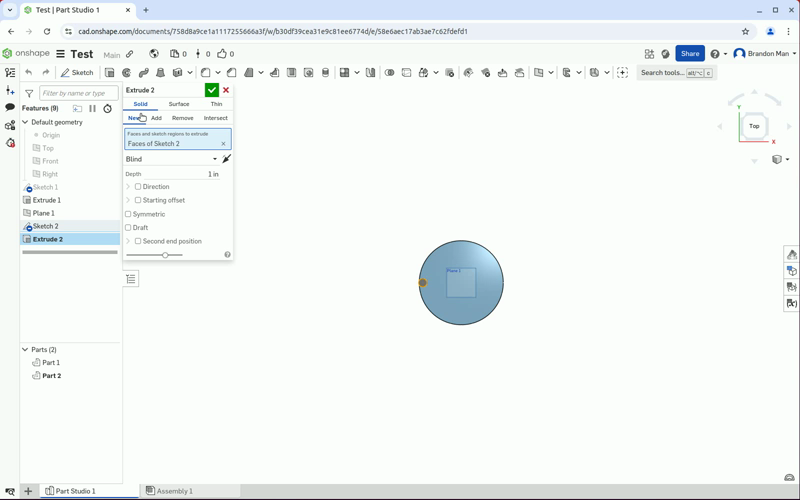
mouse_move(137, 120)
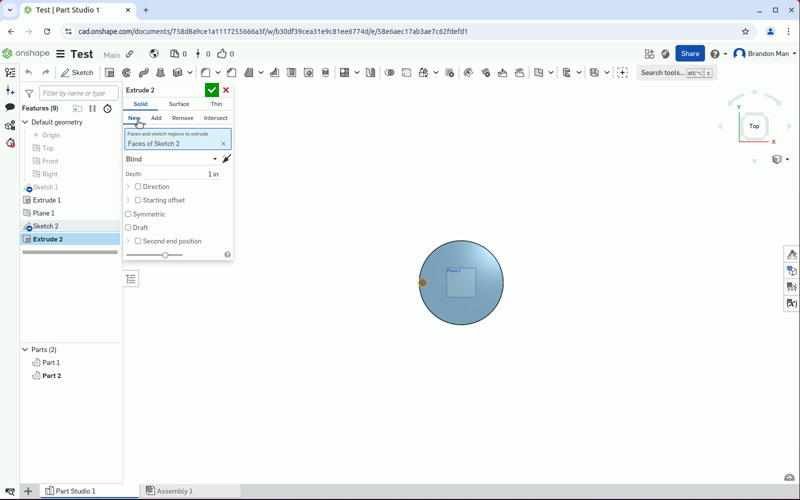
click(137, 120)
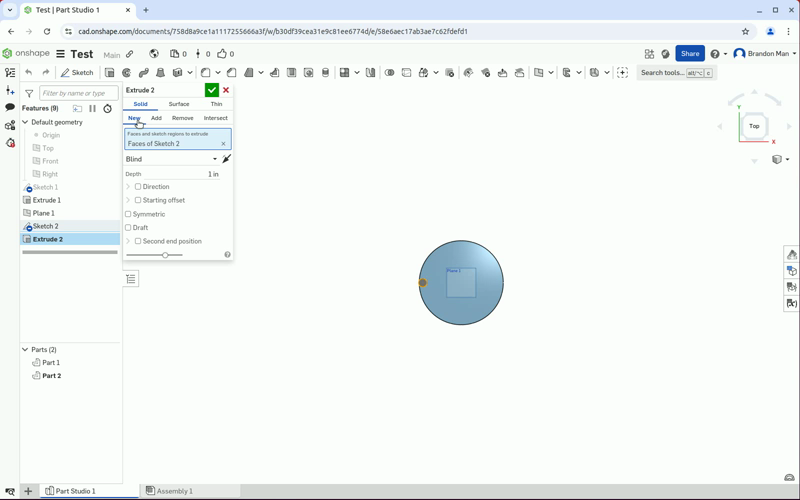
key(tab, 4)
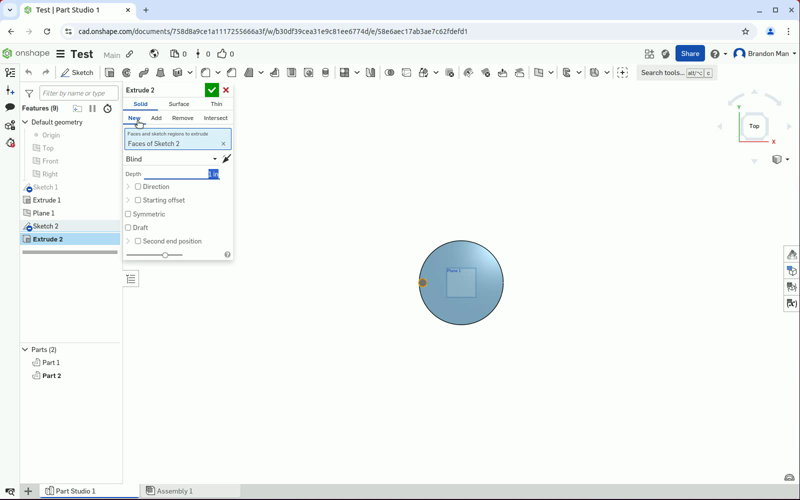
text(21.664)
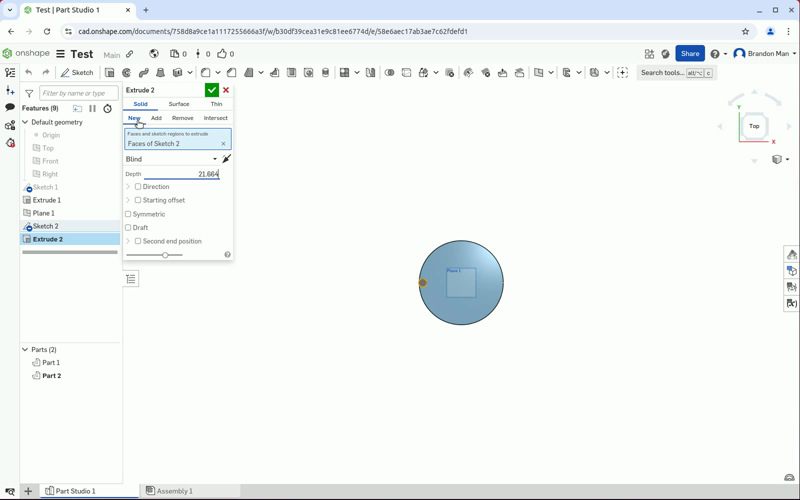
key(enter)
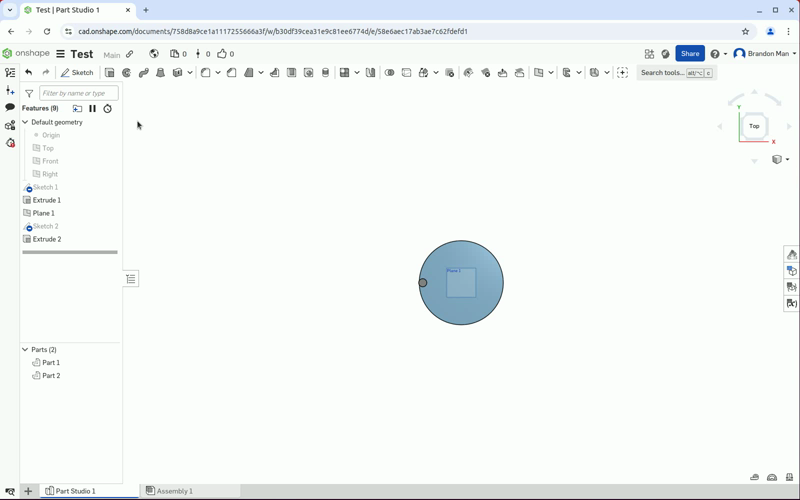
key(shift+h)
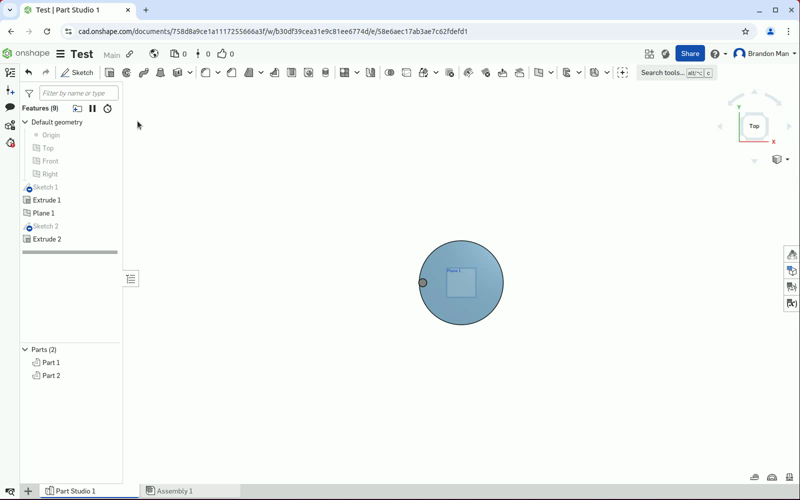
key(shift+h)
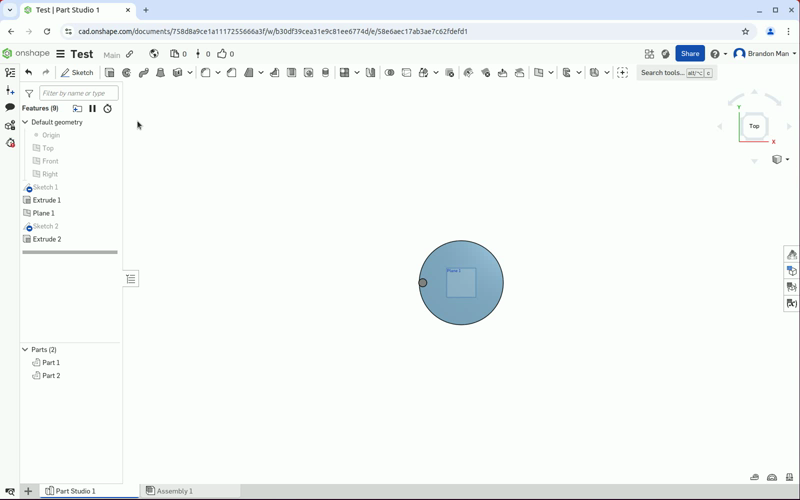
mouse_move(73, 189)
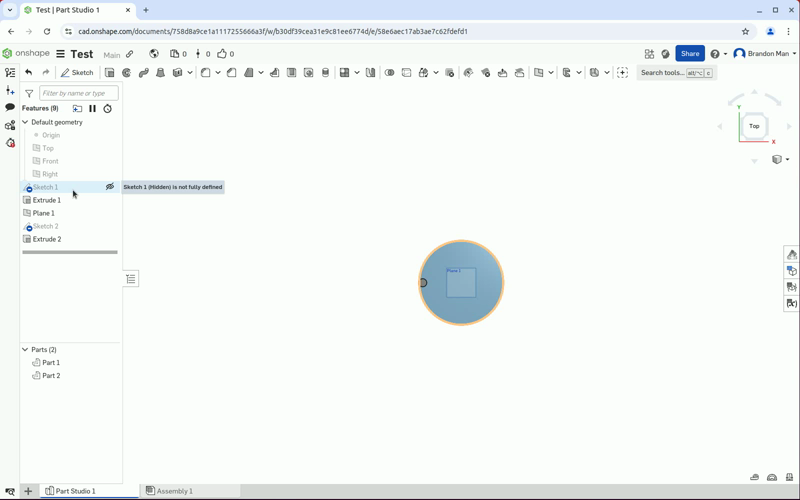
click(73, 189)
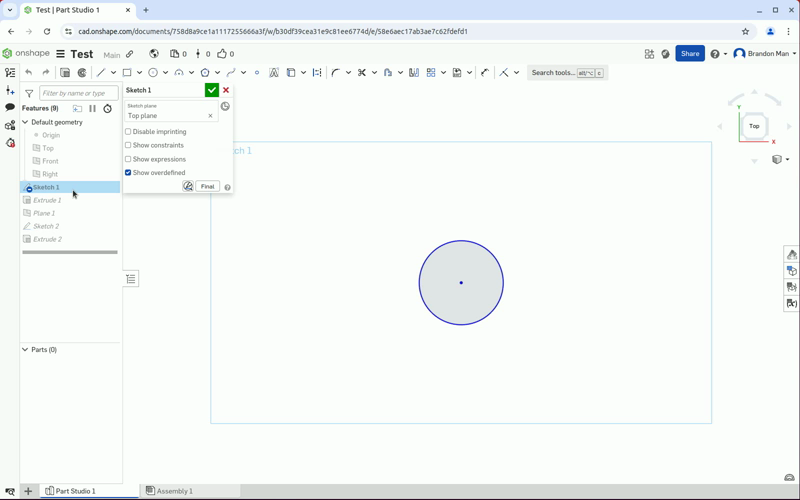
mouse_move(229, 92)
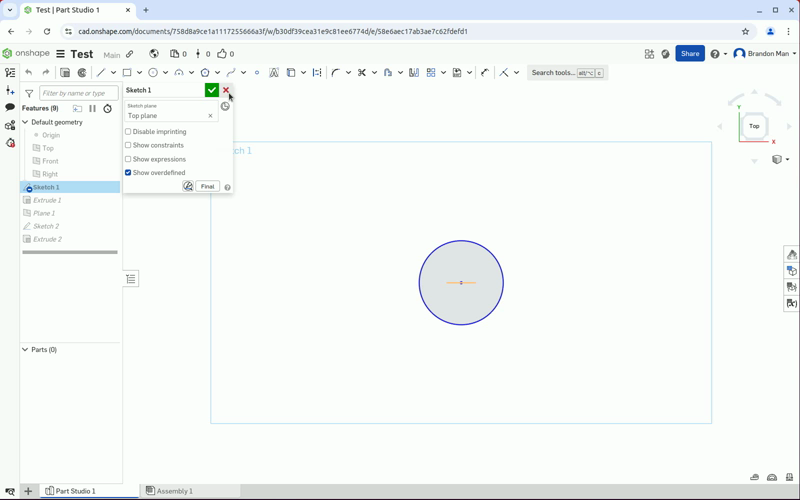
click(229, 92)
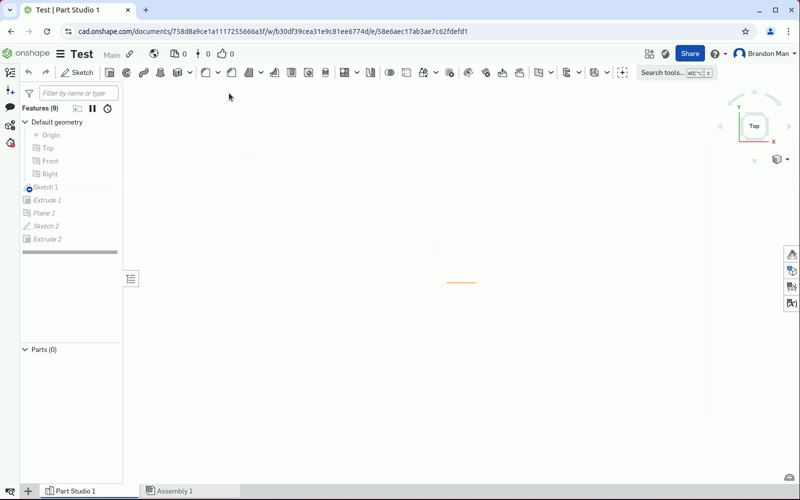
key(shift+s)
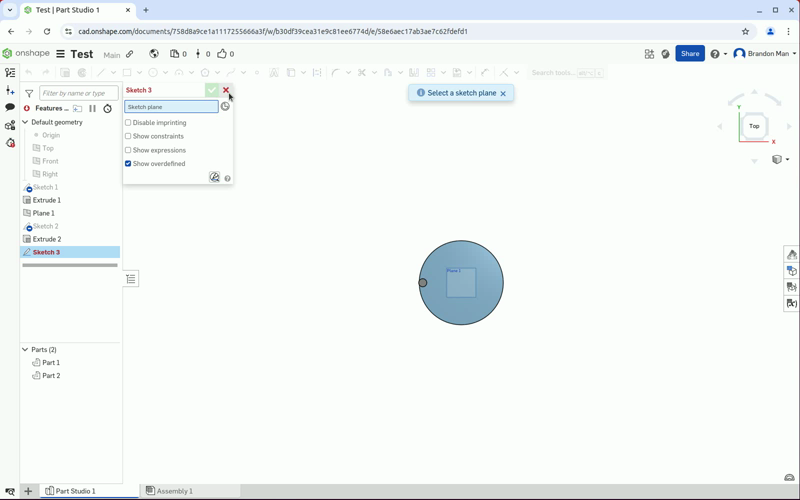
mouse_move(73, 215)
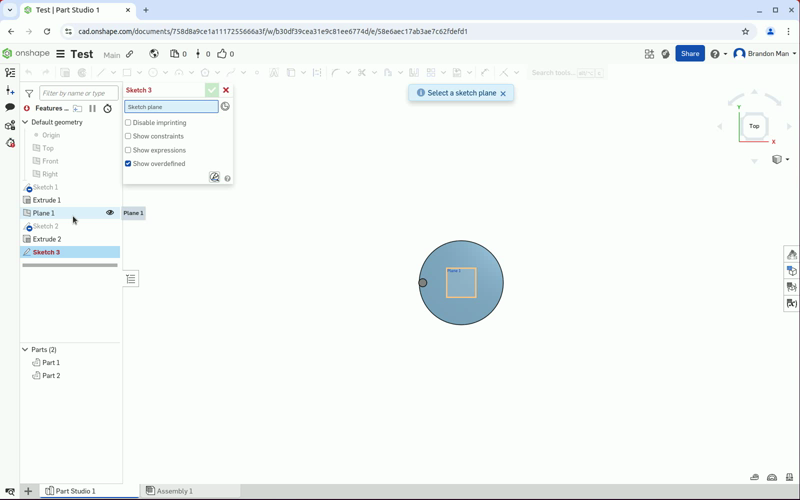
click(73, 215)
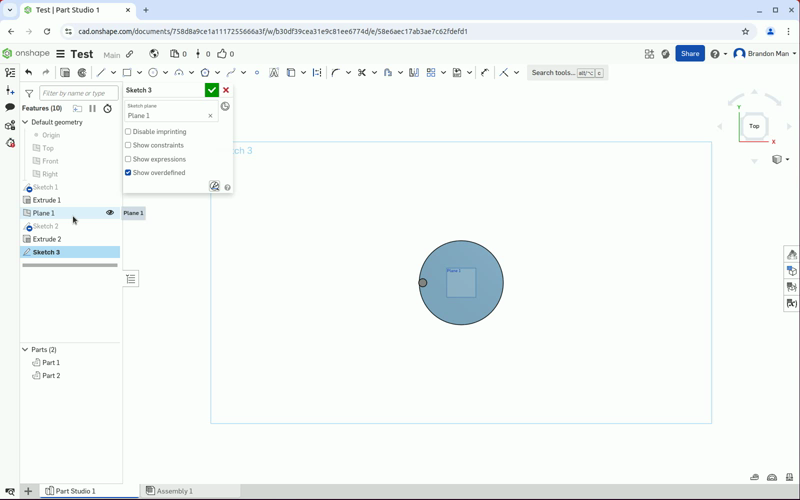
mouse_move(73, 352)
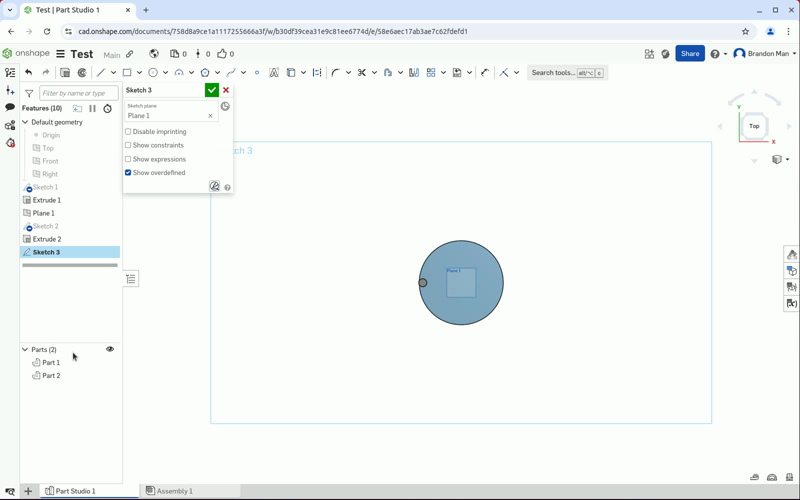
key(y)
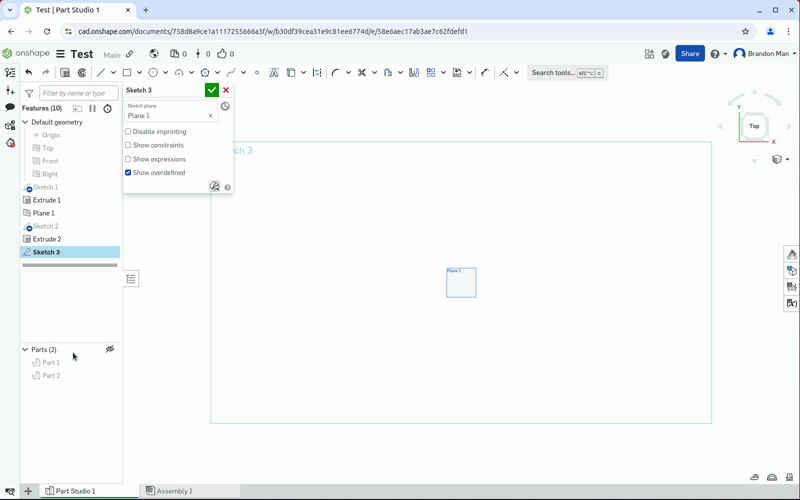
key(c)
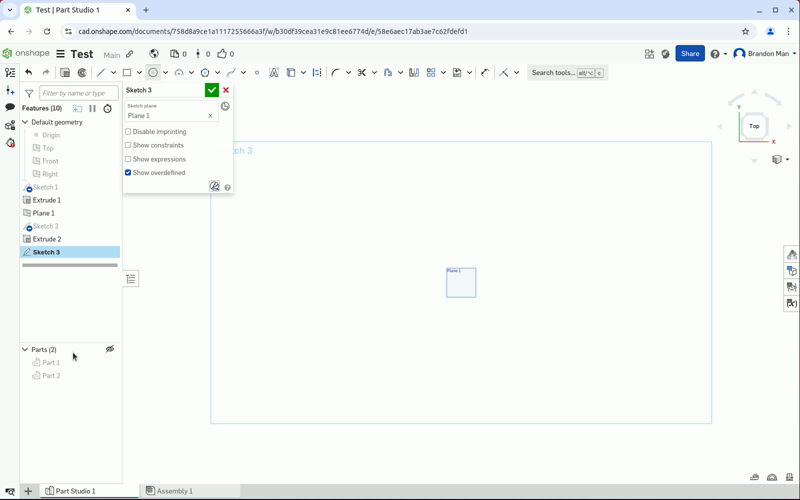
key_down(shift)
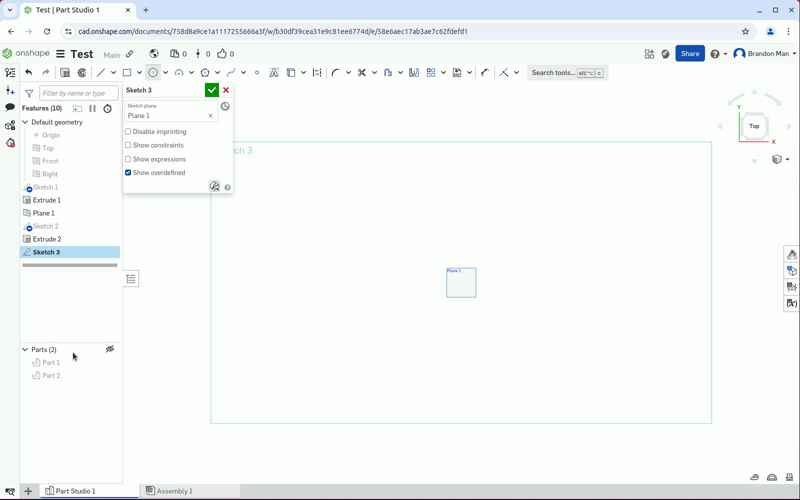
mouse_move(461, 244)
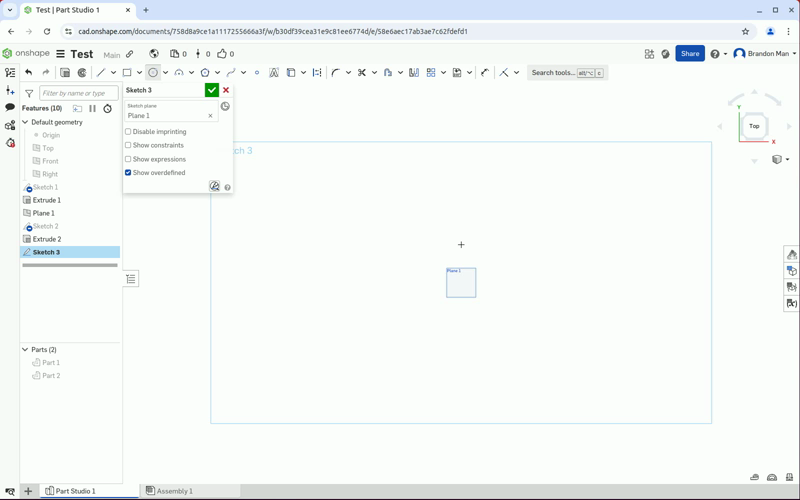
click(461, 244)
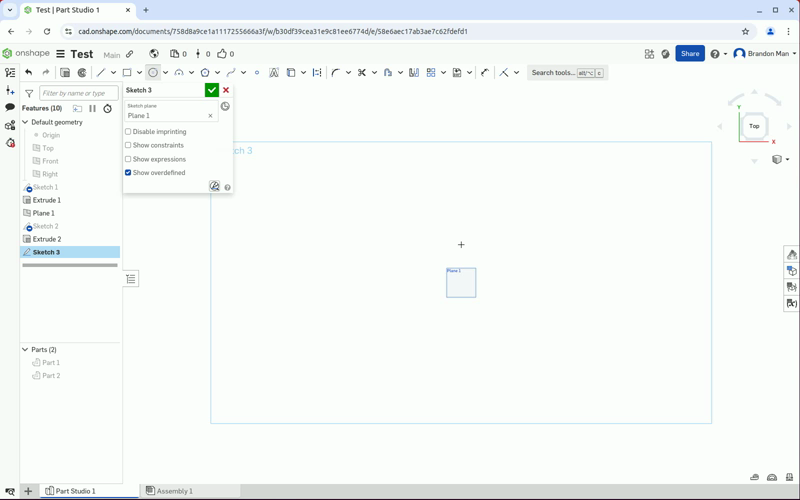
key_up(shift)
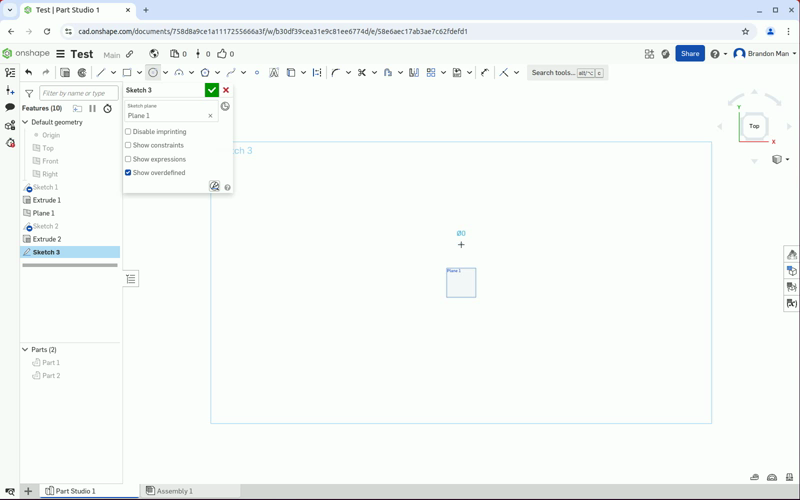
mouse_move(465, 244)
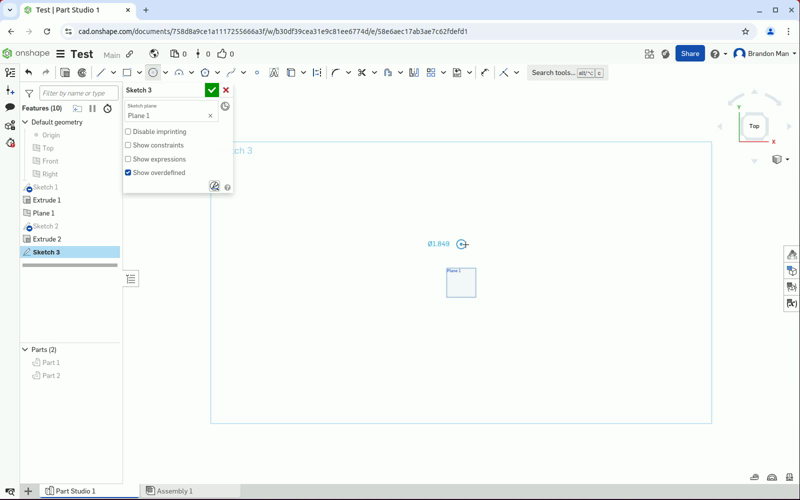
click(465, 244)
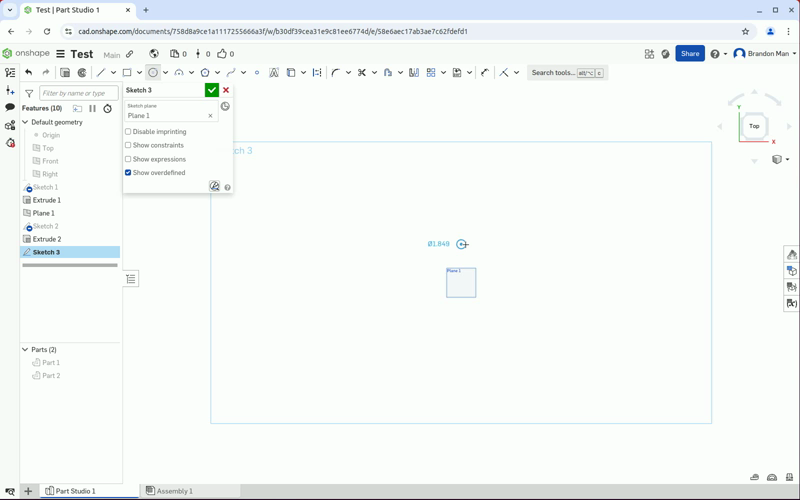
key(esc)
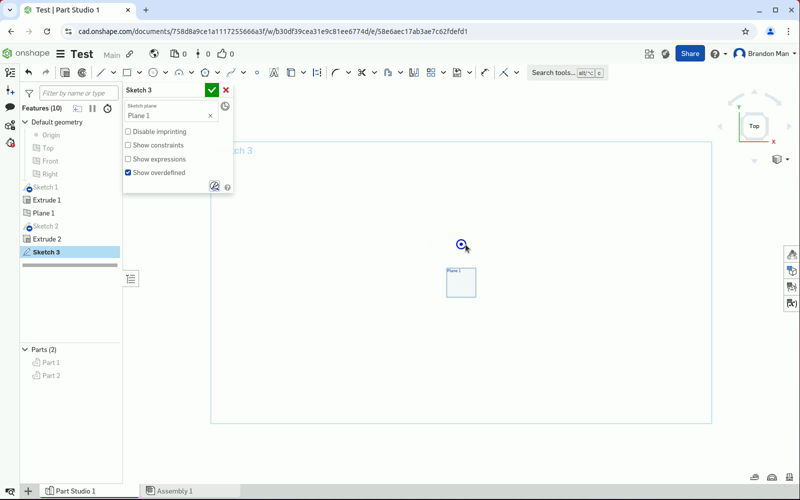
mouse_move(460, 248)
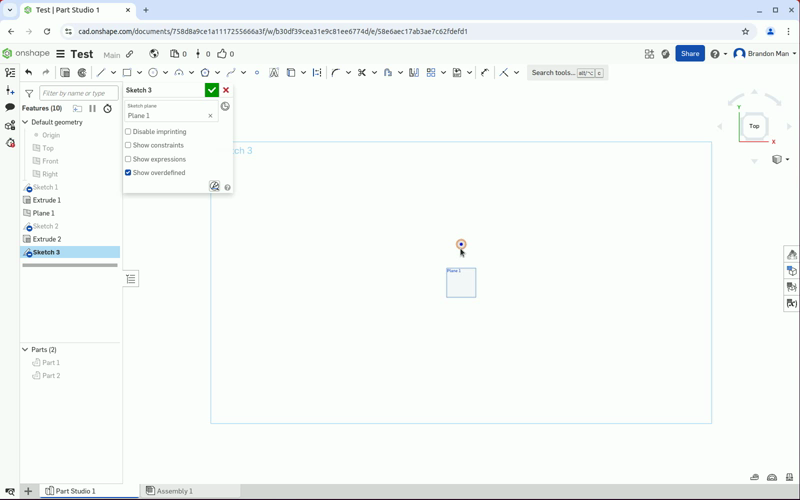
scroll(6)
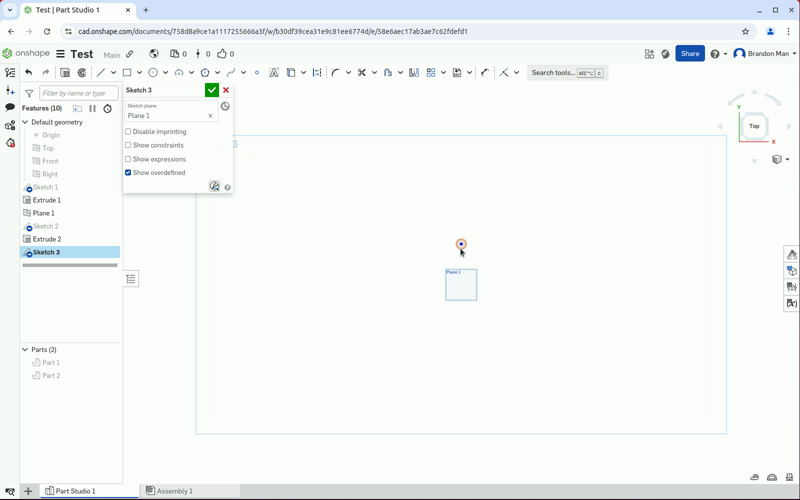
scroll(6)
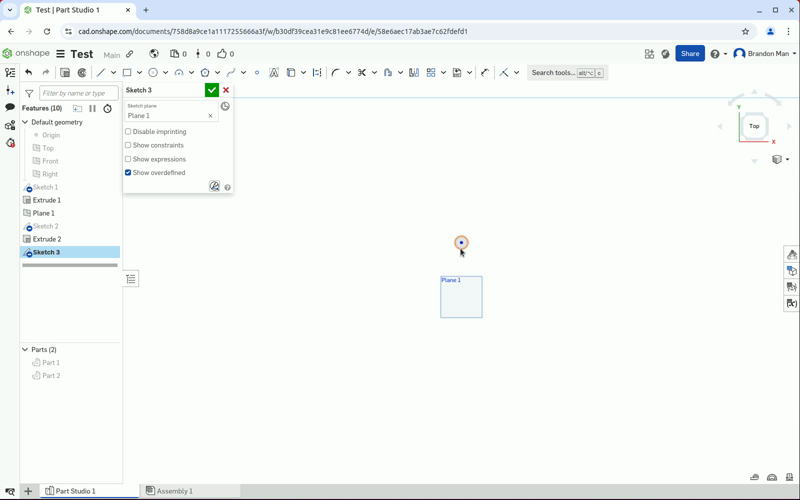
scroll(6)
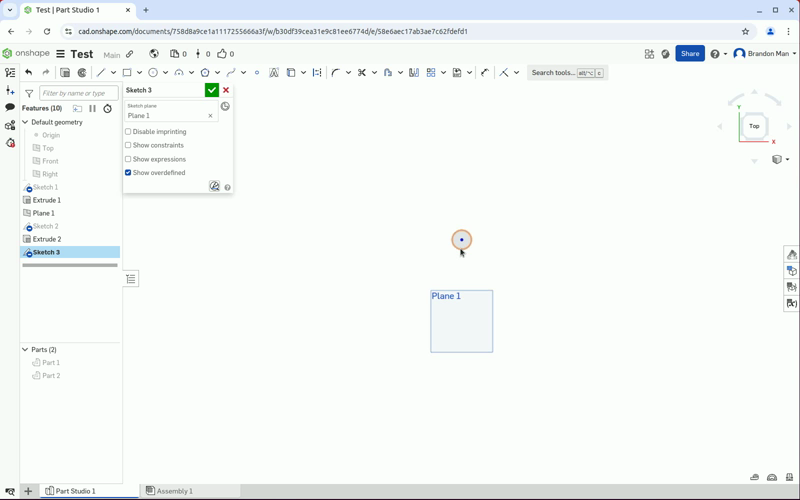
scroll(6)
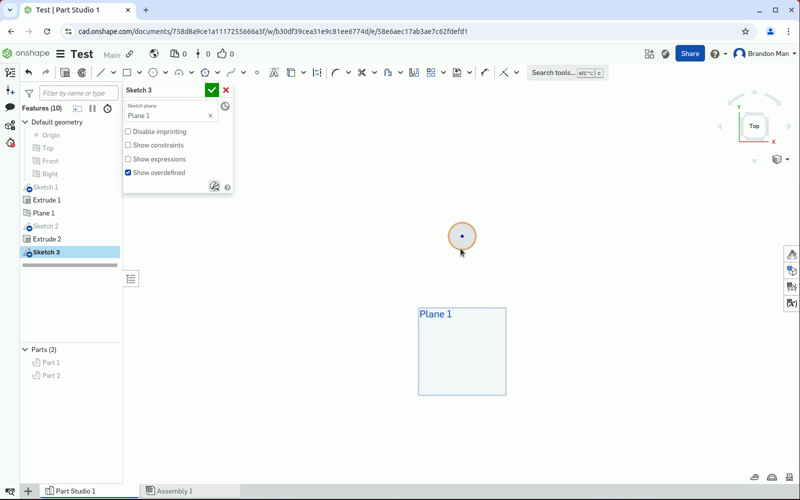
scroll(6)
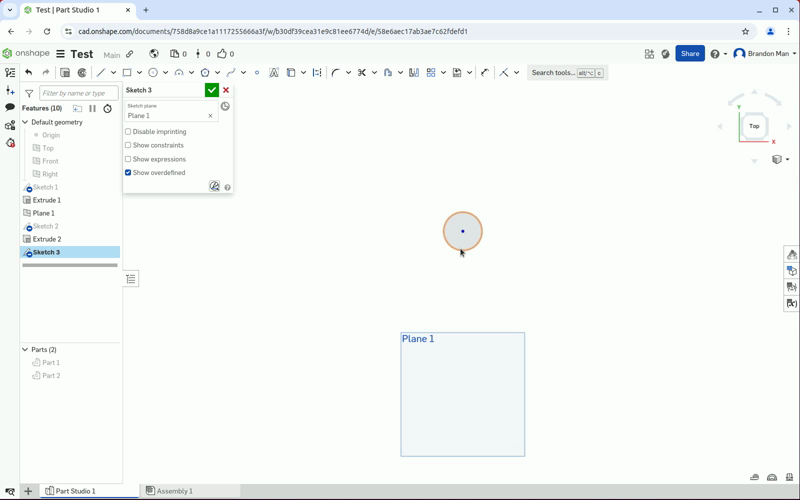
scroll(6)
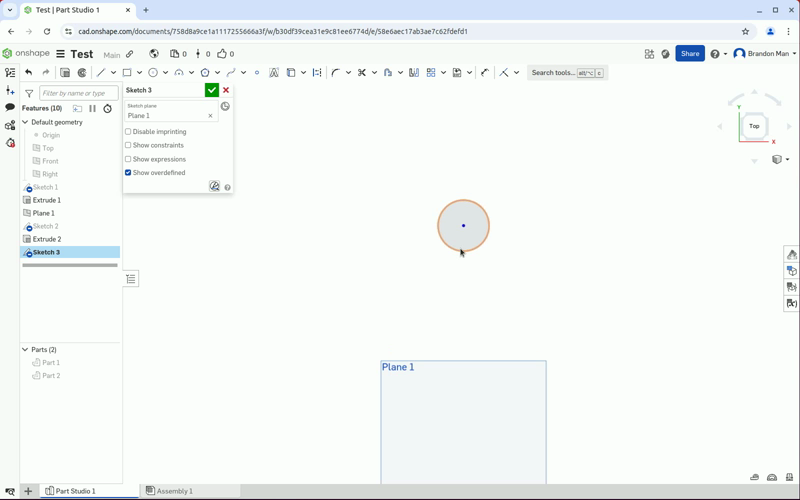
scroll(6)
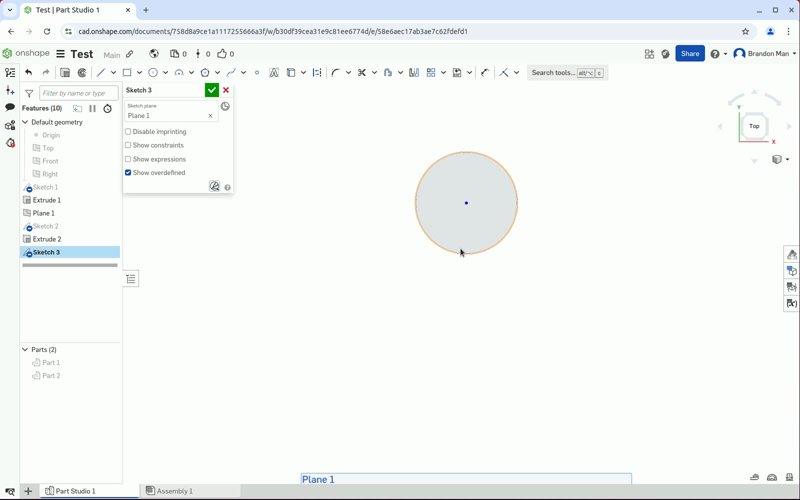
click(460, 248)
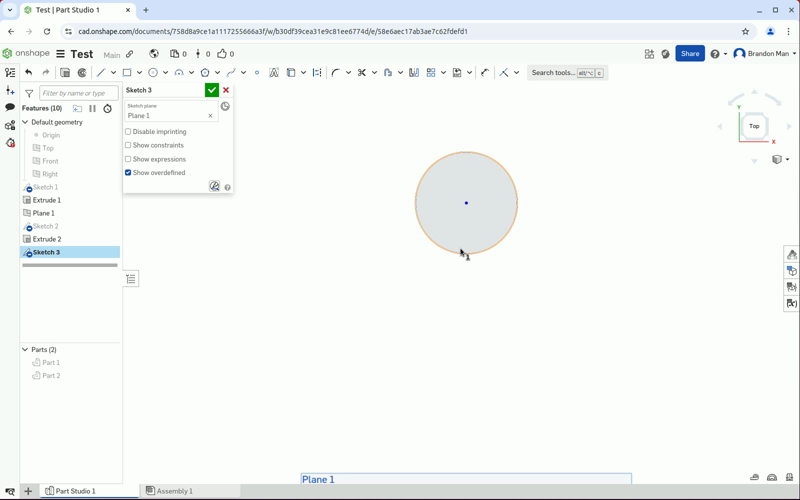
scroll(-6)
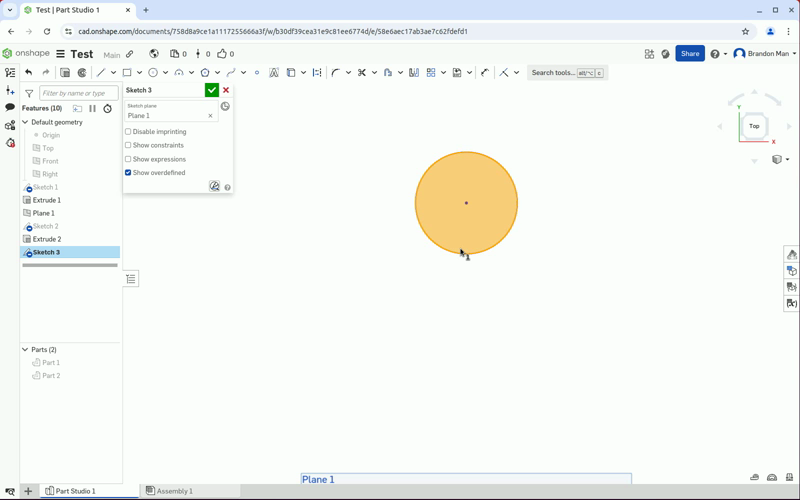
scroll(-6)
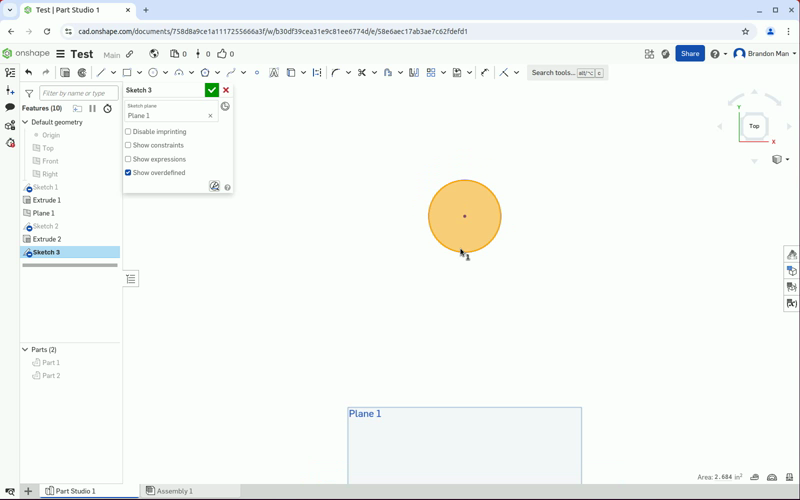
scroll(-6)
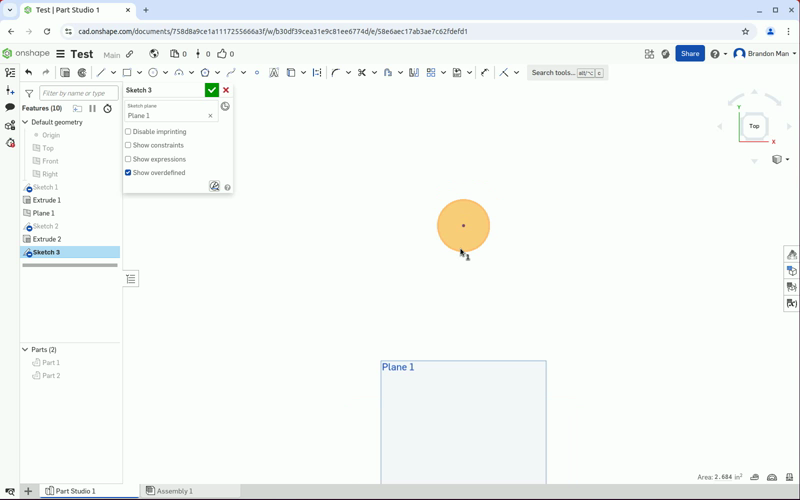
scroll(-6)
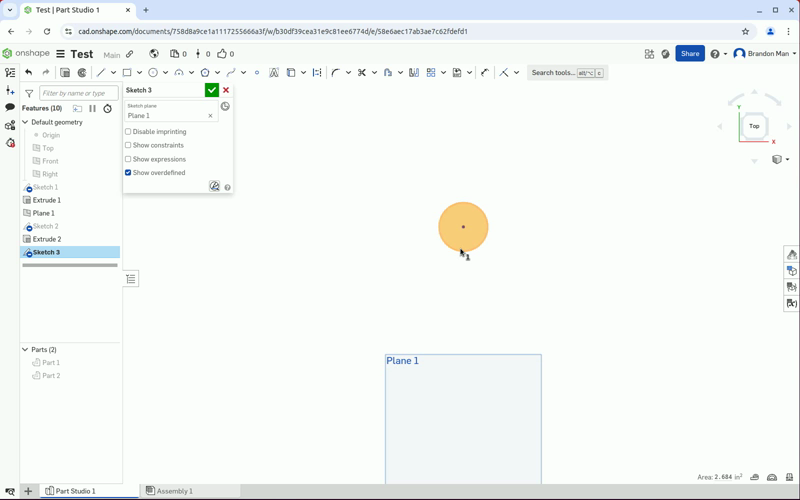
scroll(-6)
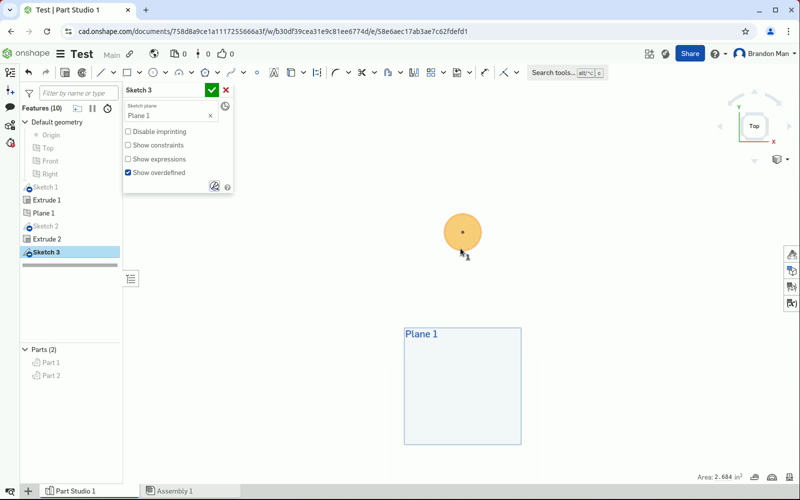
scroll(-6)
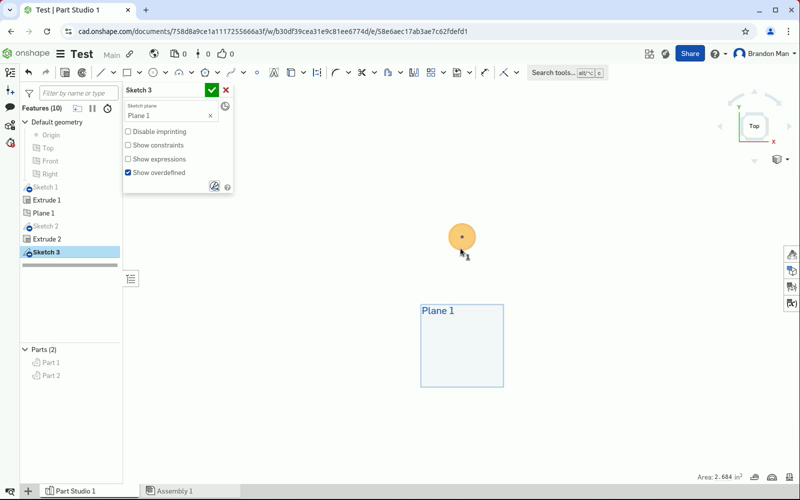
scroll(-6)
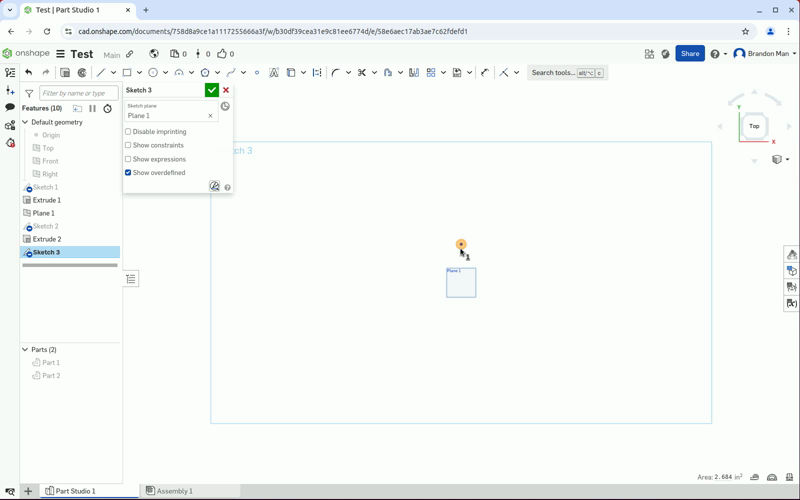
mouse_move(73, 352)
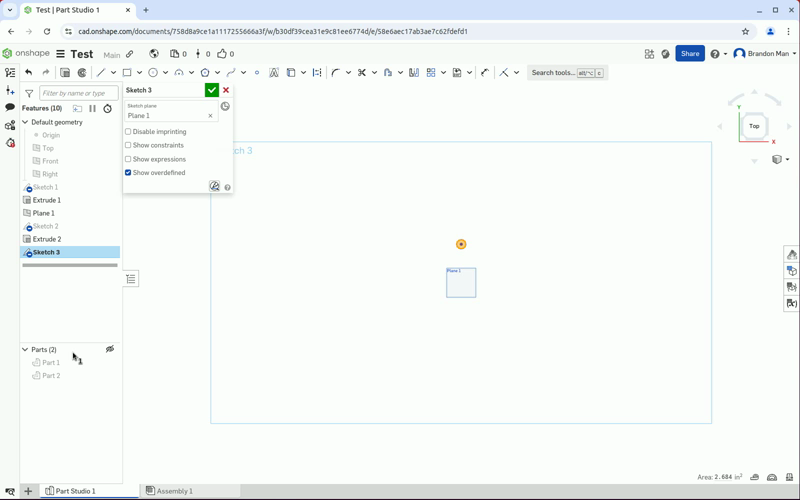
key(shift+y)
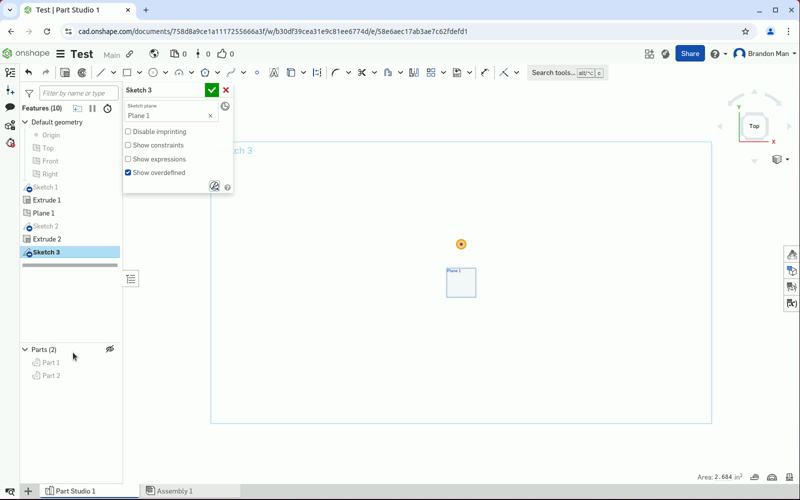
key(shift+e)
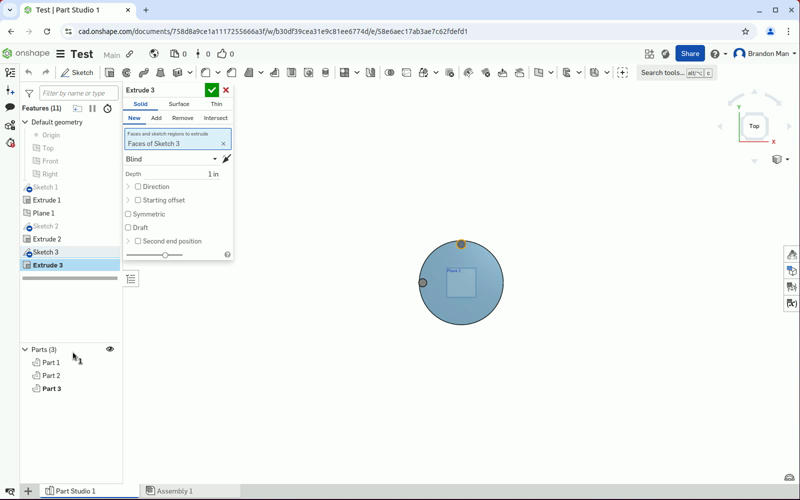
mouse_move(143, 106)
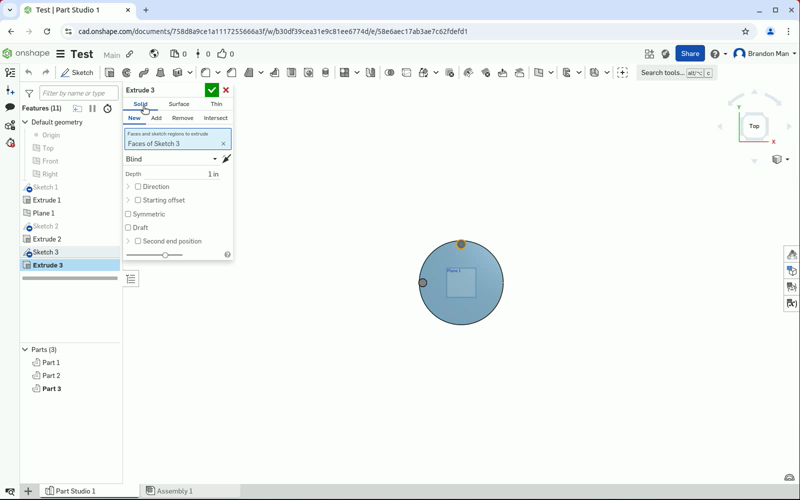
click(143, 106)
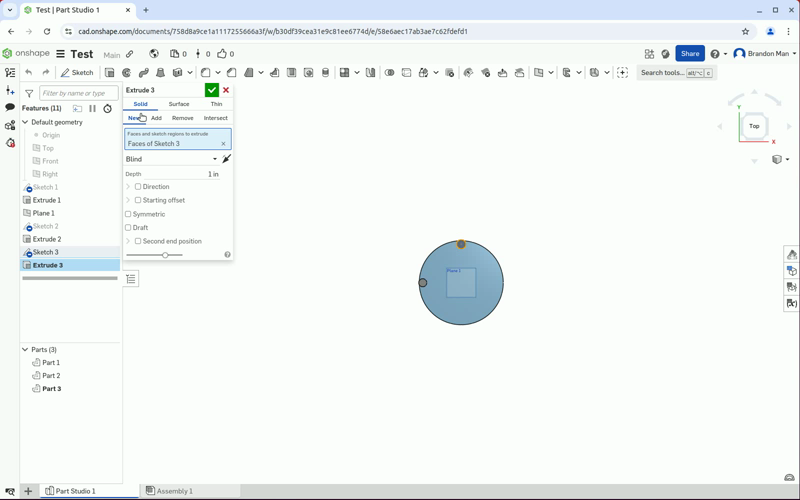
mouse_move(137, 120)
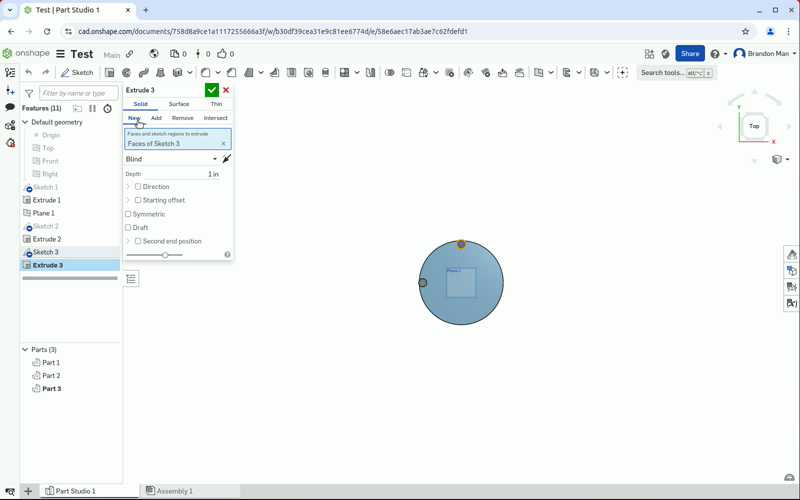
click(137, 120)
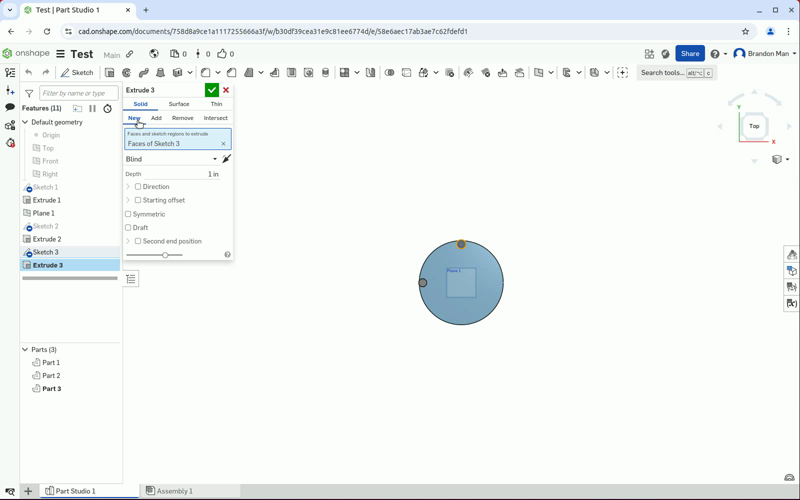
key(tab, 4)
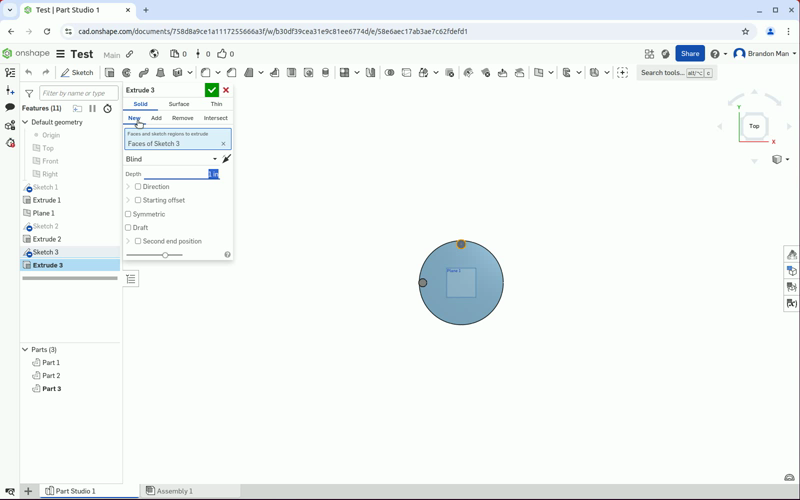
text(21.664)
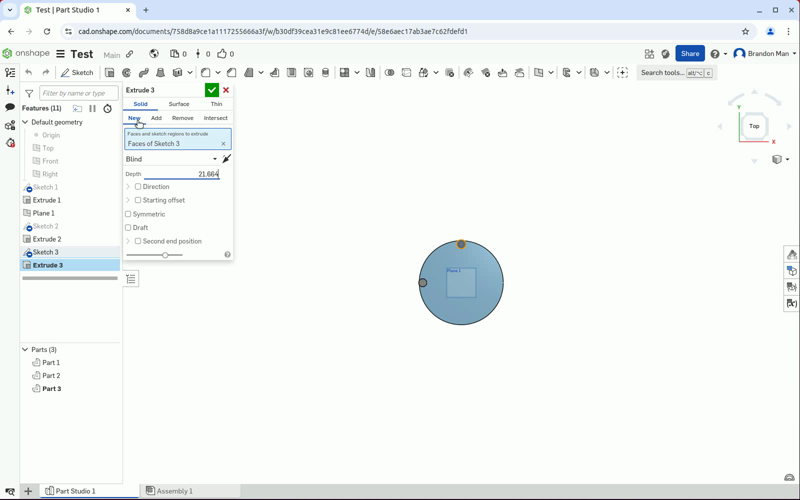
key(enter)
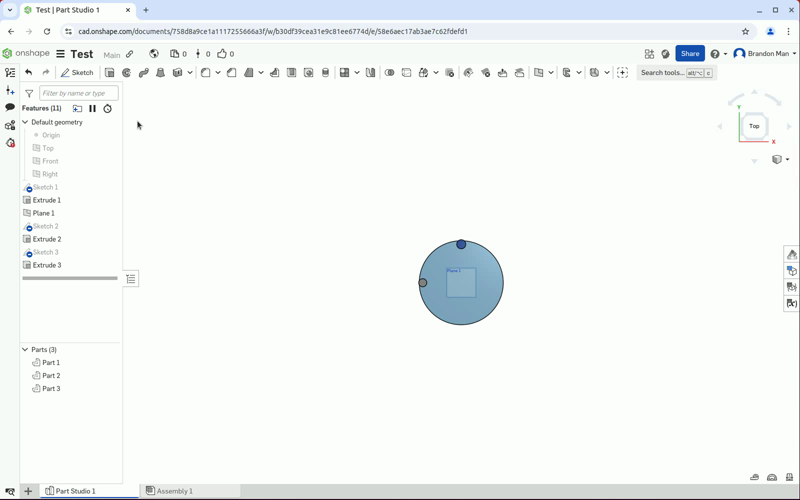
key(shift+h)
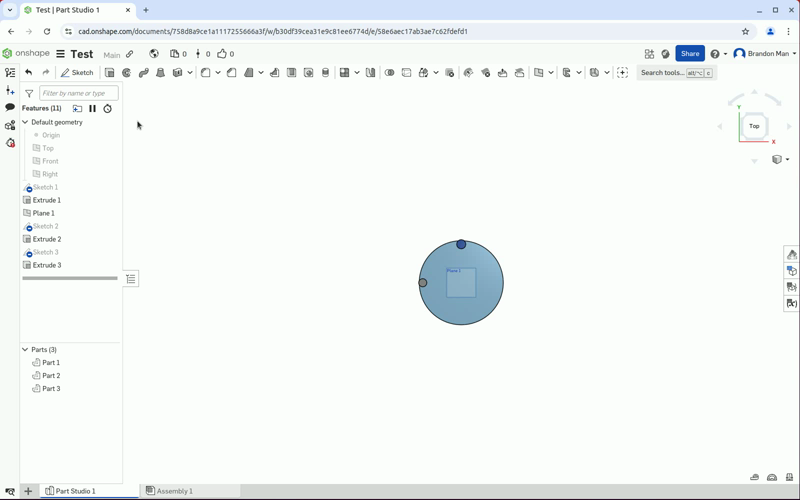
key(shift+h)
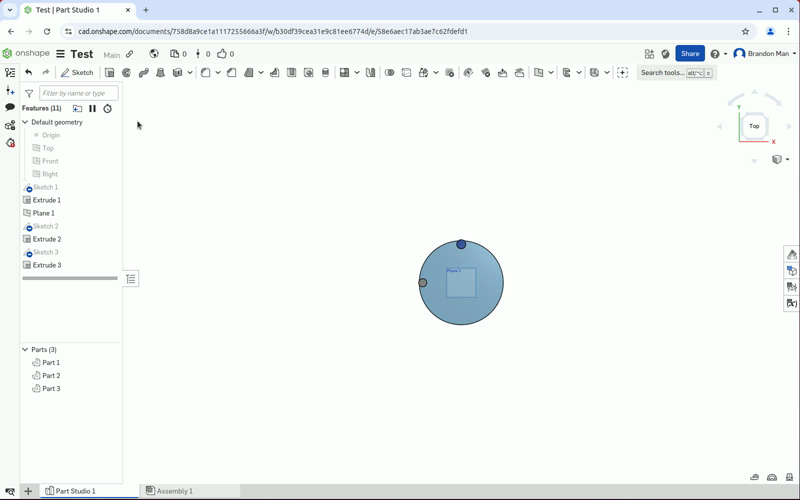
mouse_move(73, 189)
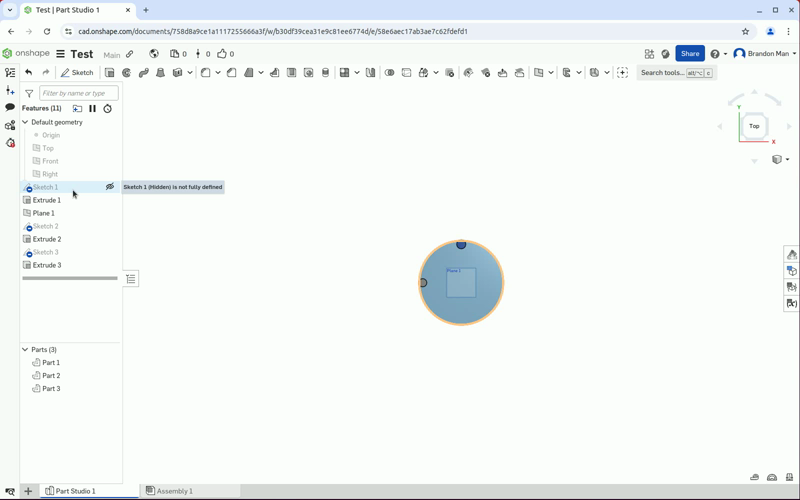
click(73, 189)
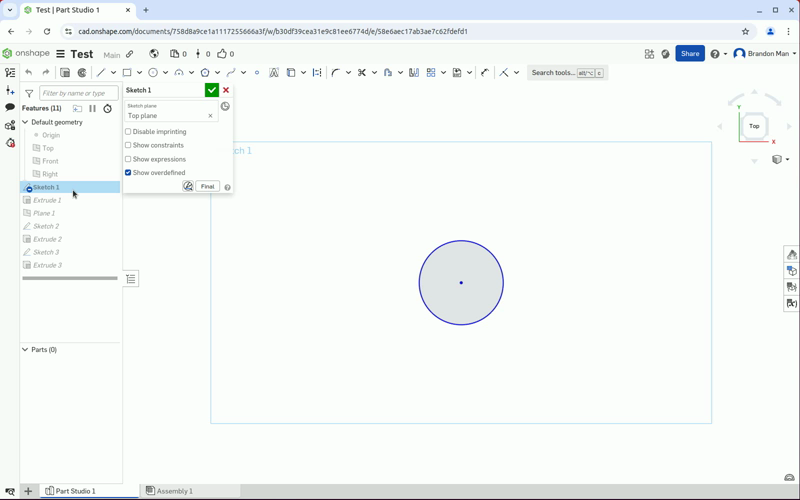
mouse_move(229, 92)
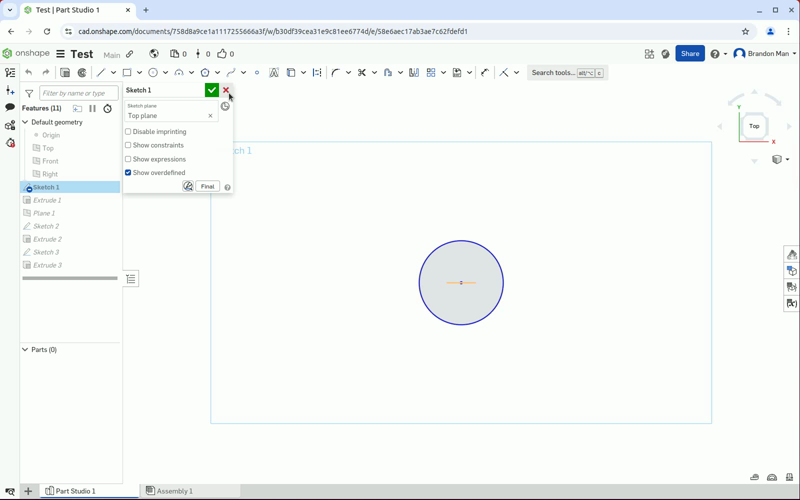
click(229, 92)
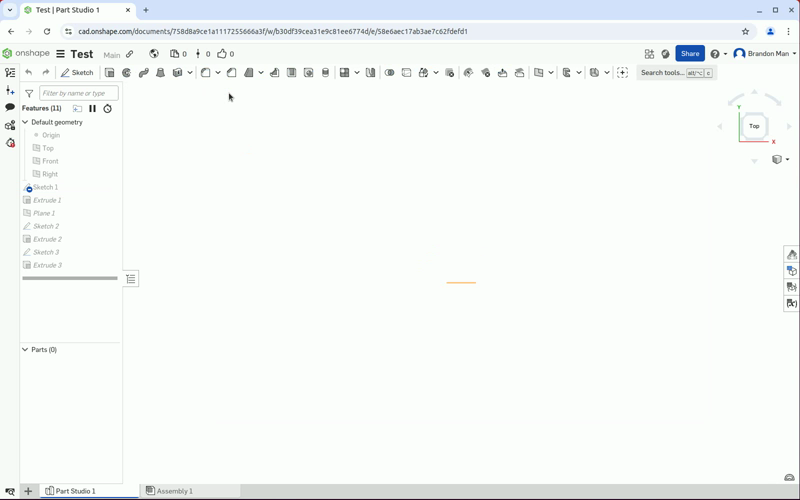
key(shift+s)
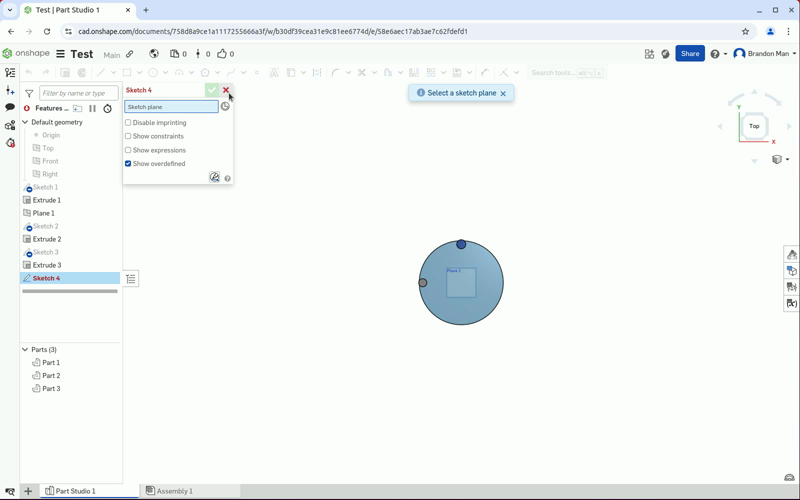
mouse_move(73, 215)
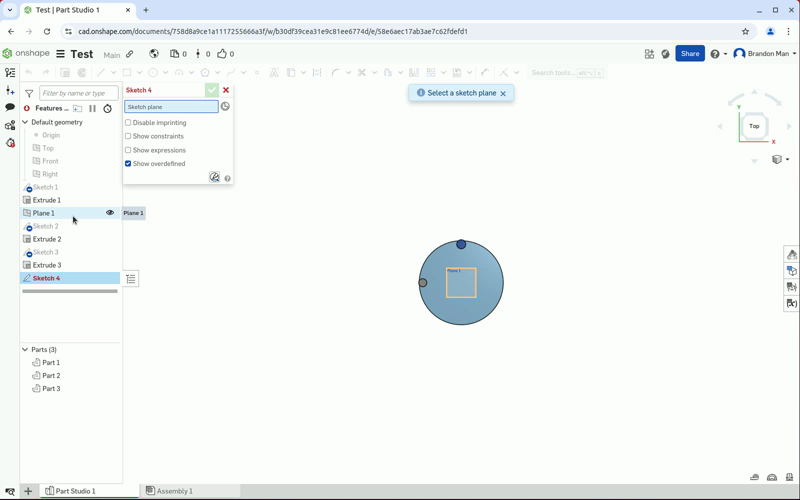
click(73, 215)
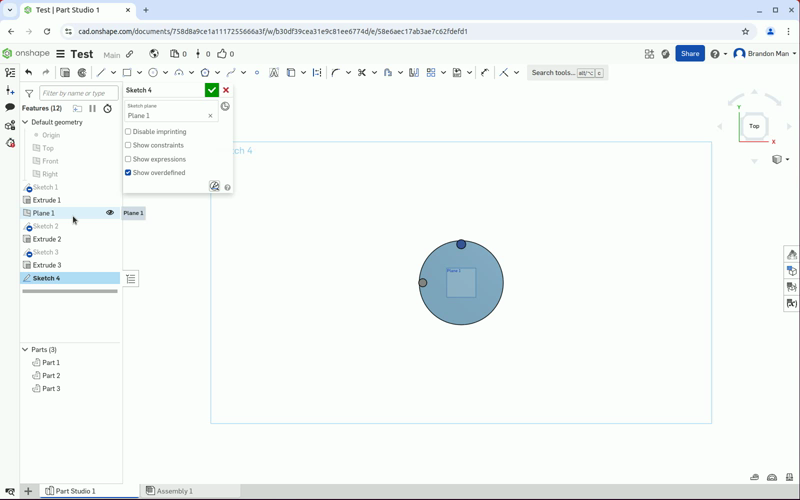
mouse_move(73, 352)
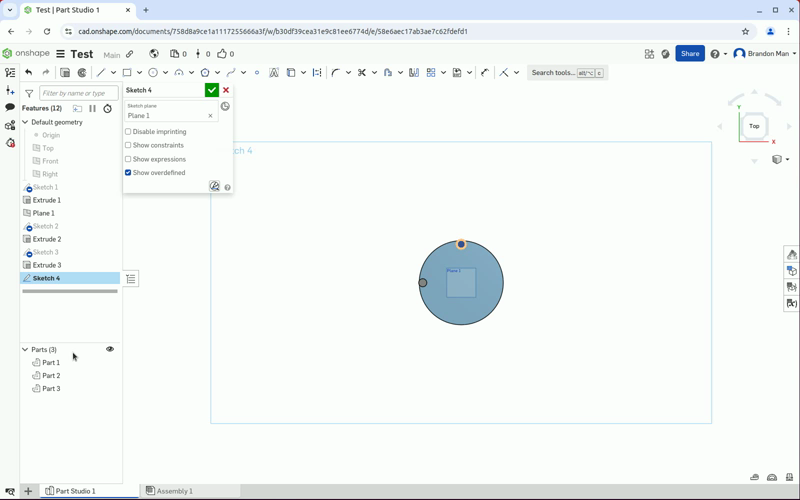
key(y)
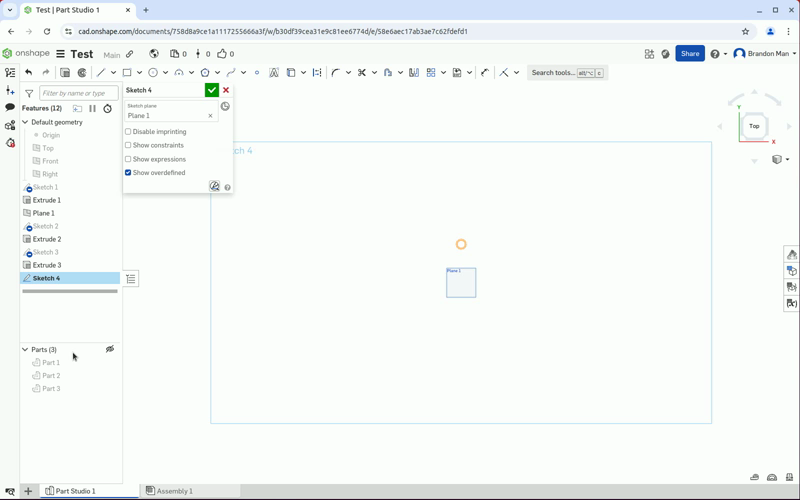
key(c)
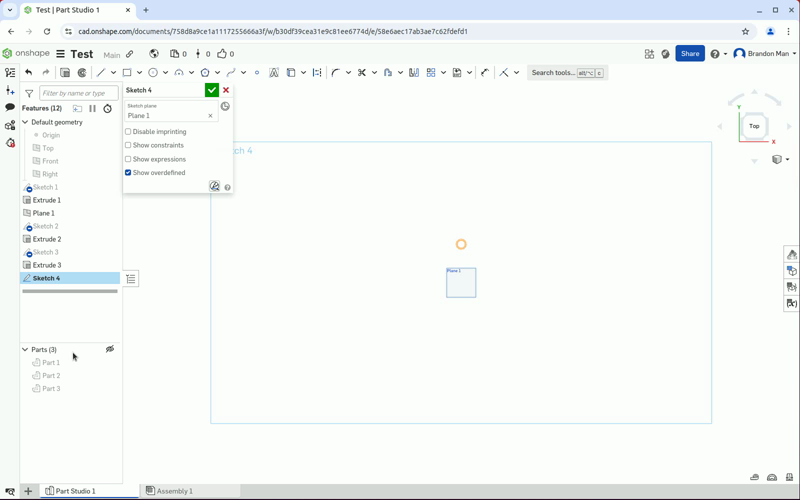
key_down(shift)
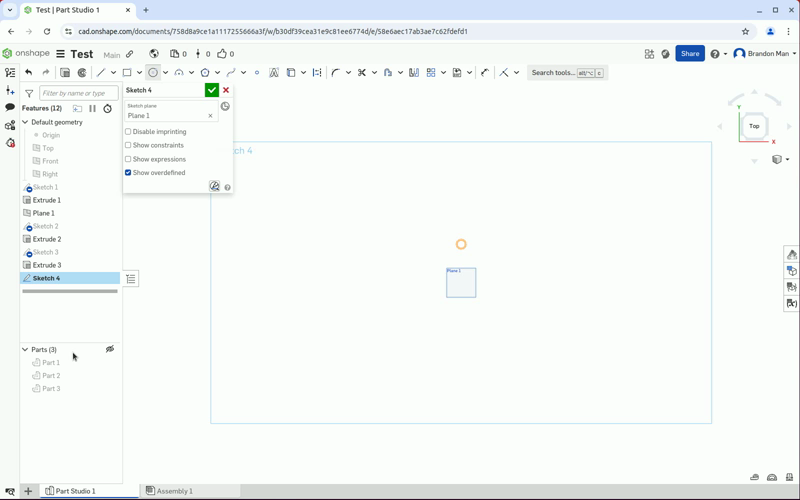
mouse_move(500, 282)
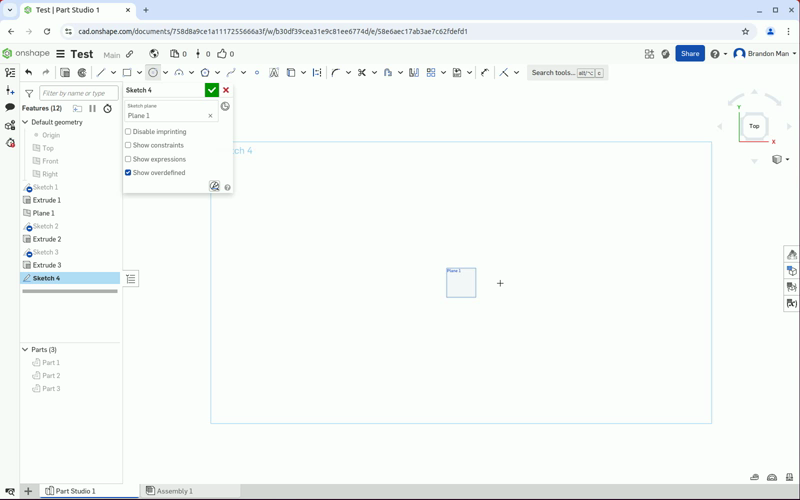
click(500, 282)
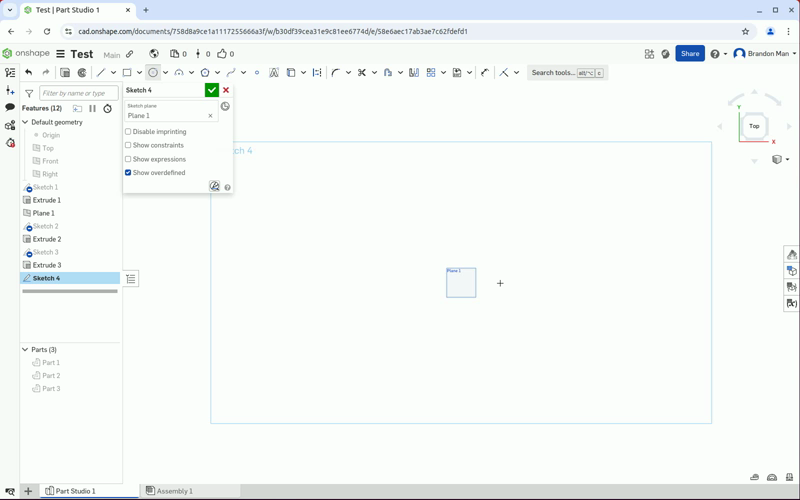
key_up(shift)
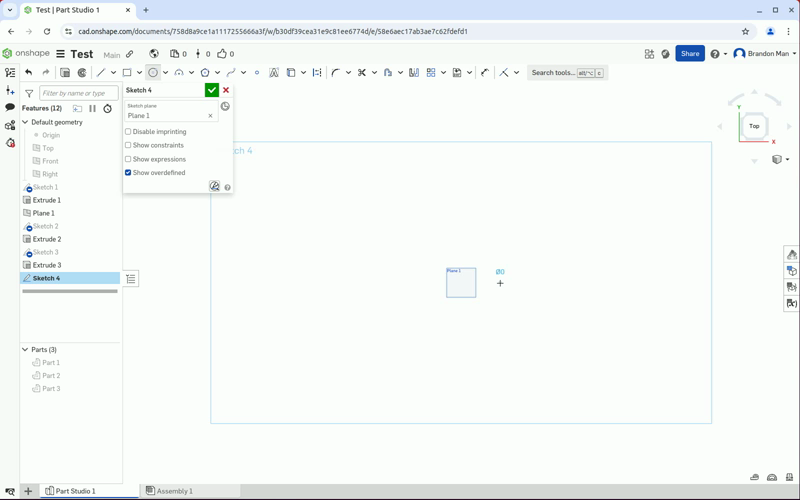
mouse_move(504, 282)
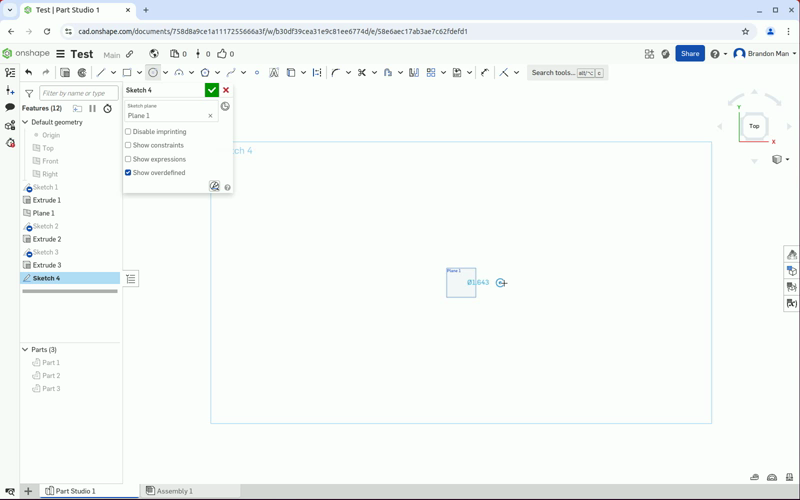
click(504, 282)
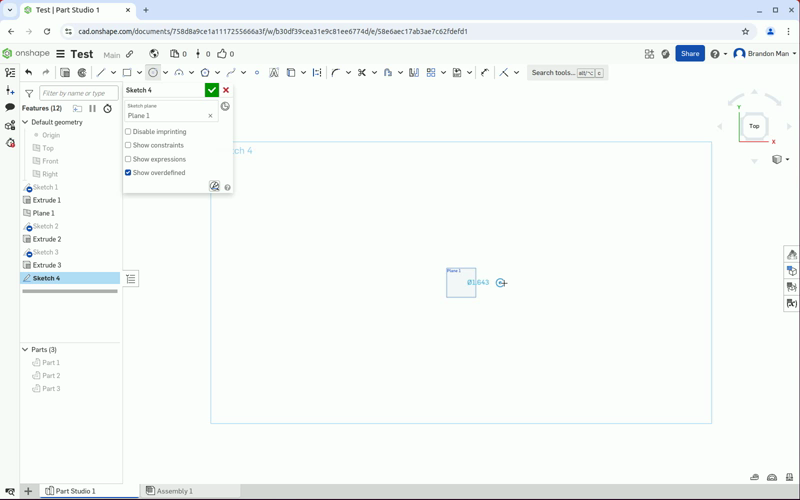
key(esc)
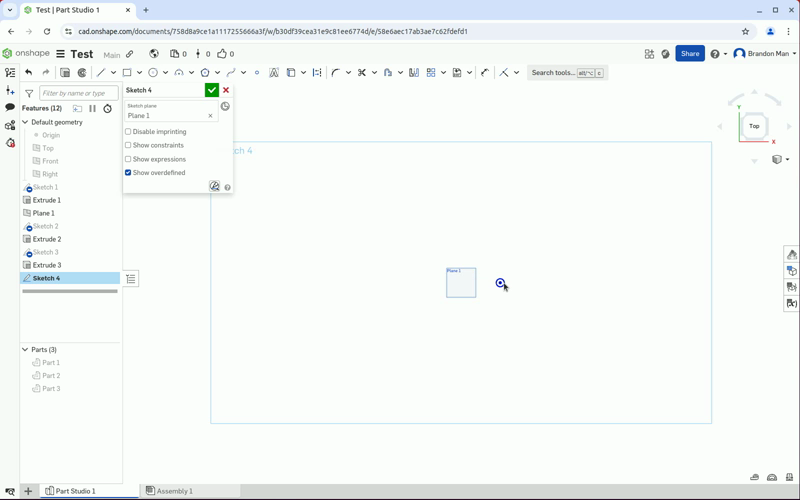
mouse_move(502, 282)
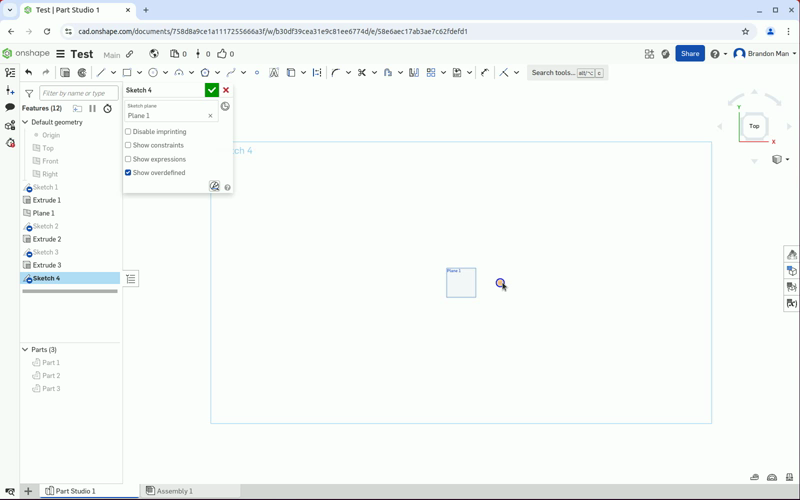
scroll(6)
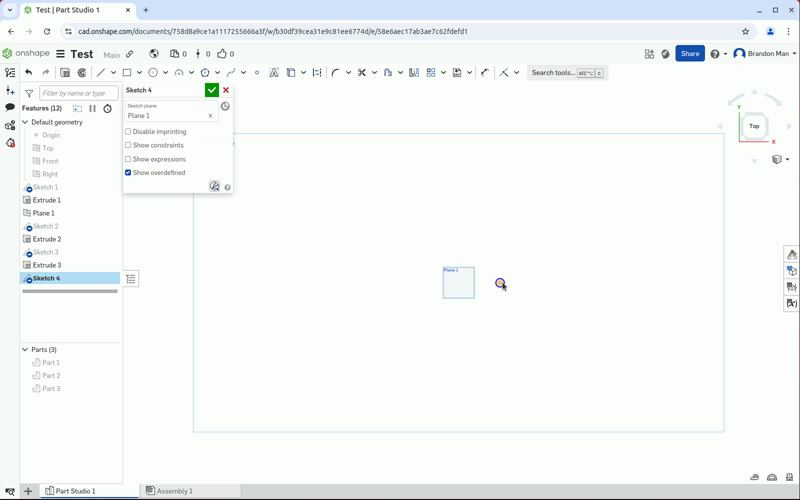
scroll(6)
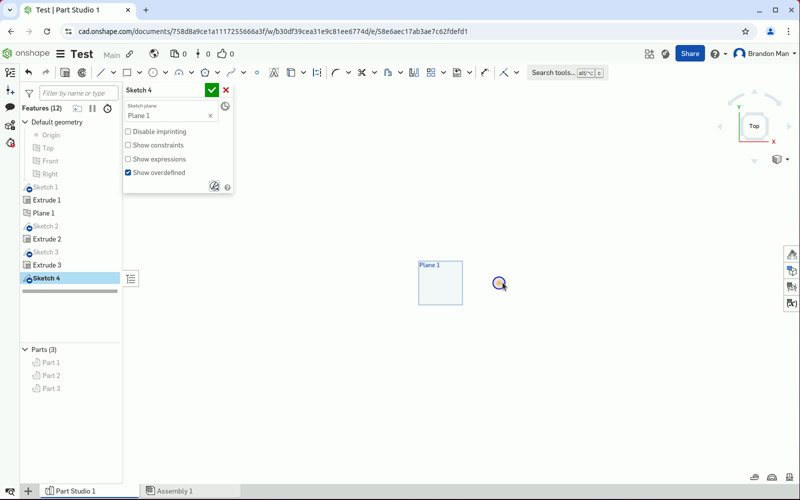
scroll(6)
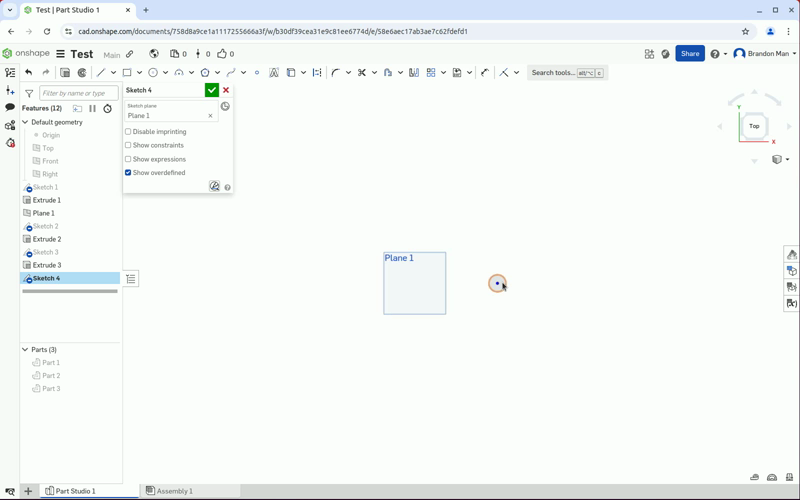
scroll(6)
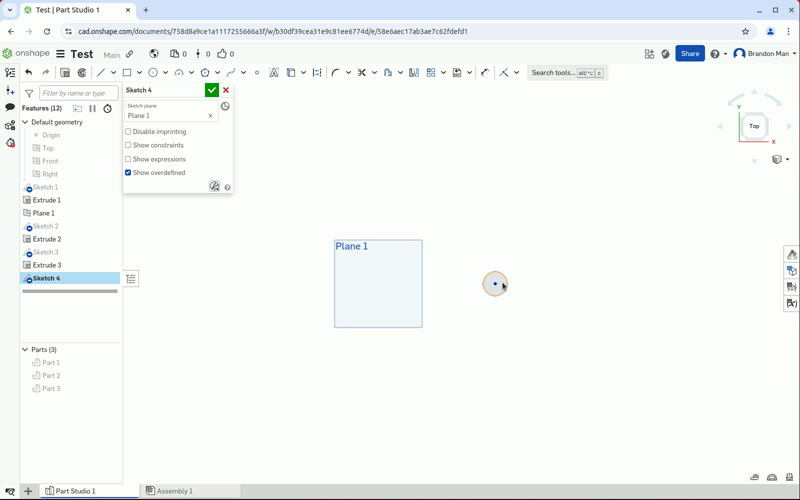
scroll(6)
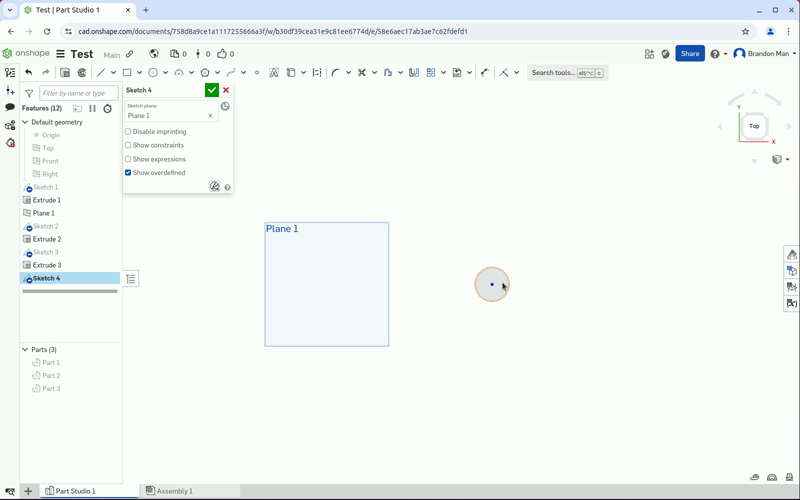
scroll(6)
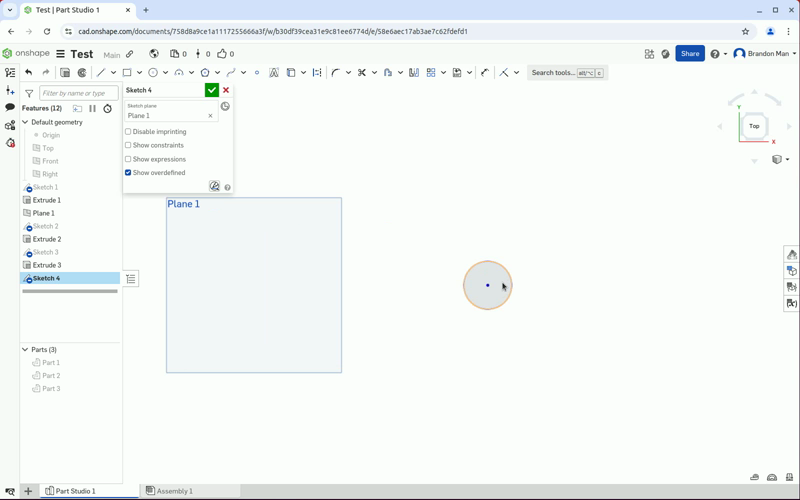
scroll(6)
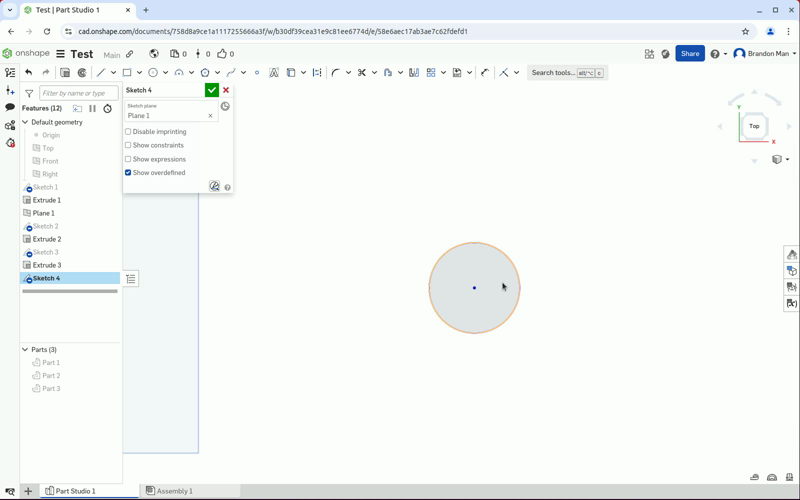
click(502, 282)
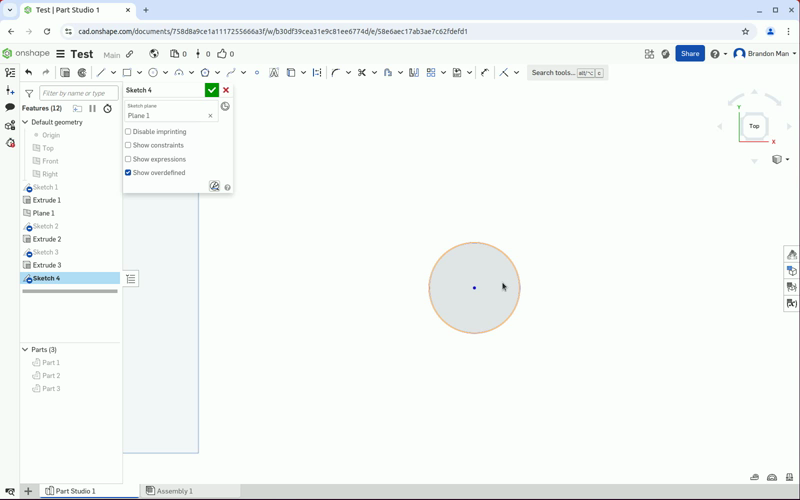
scroll(-6)
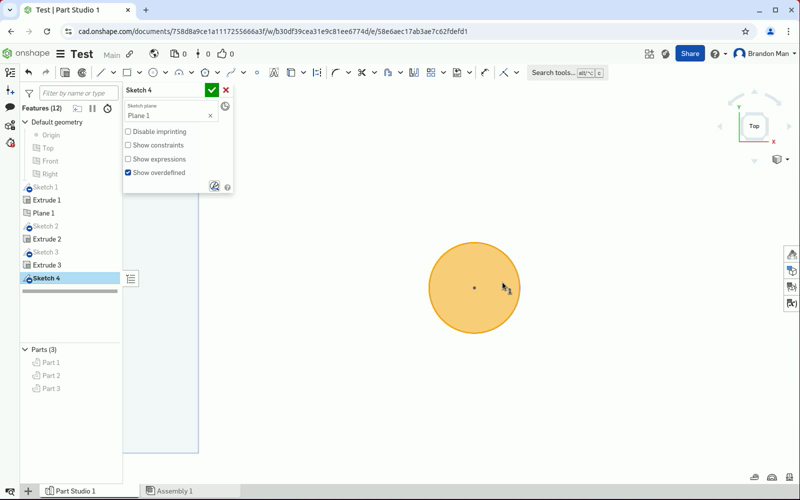
scroll(-6)
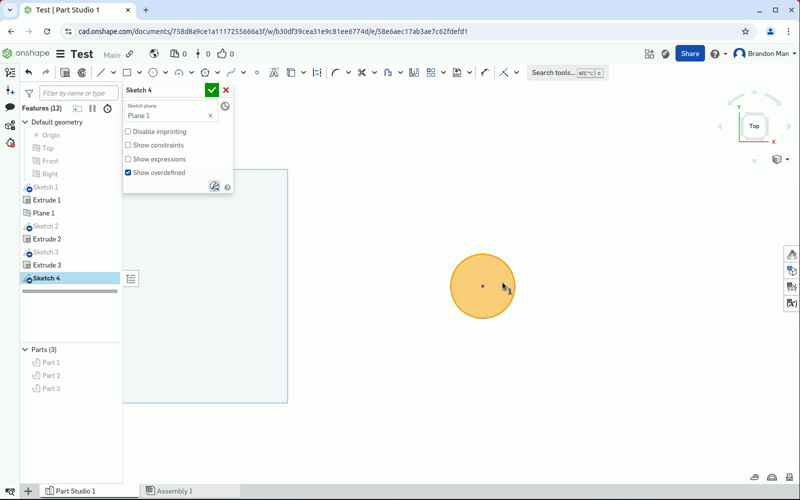
scroll(-6)
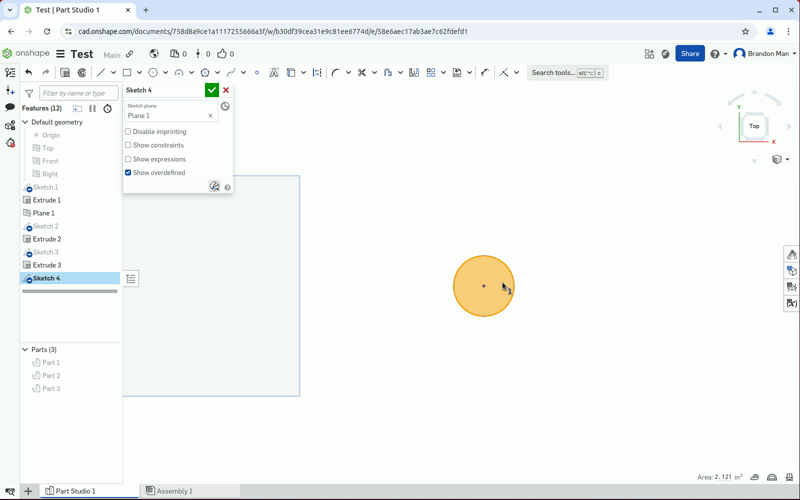
scroll(-6)
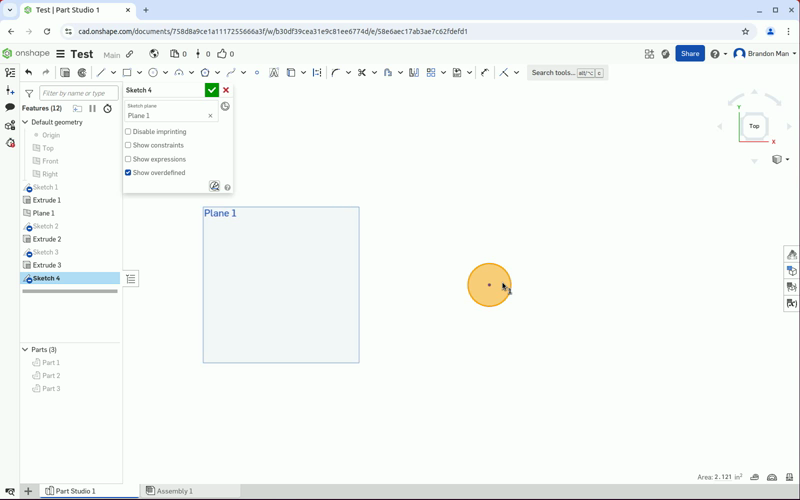
scroll(-6)
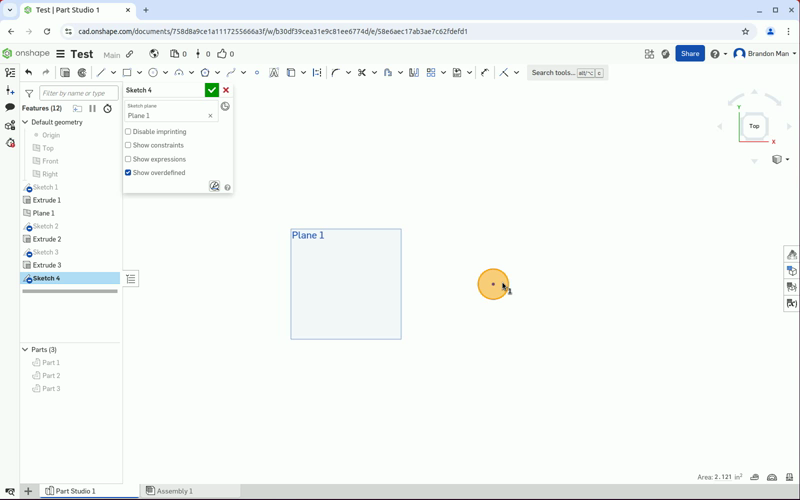
scroll(-6)
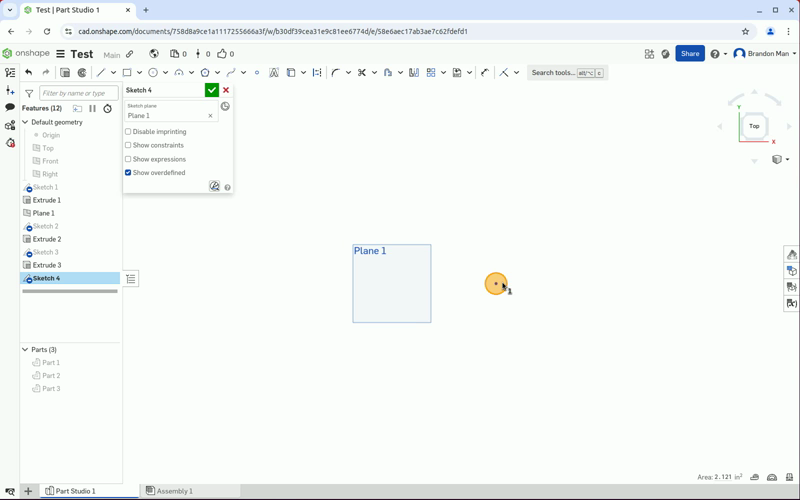
scroll(-6)
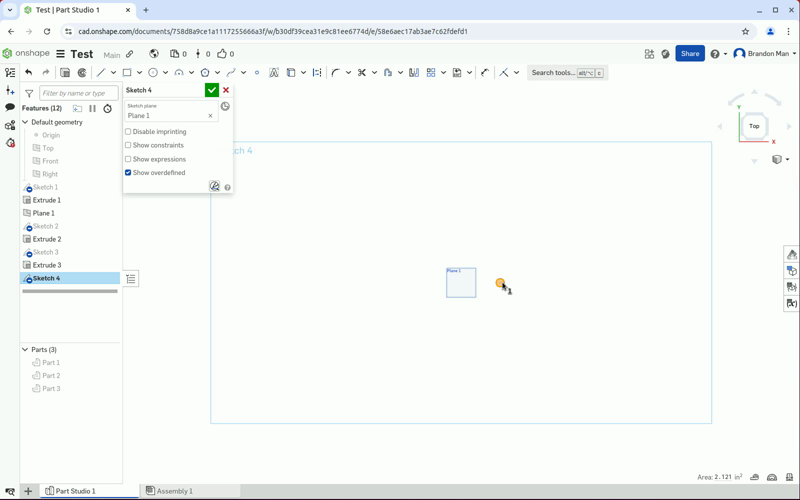
mouse_move(73, 352)
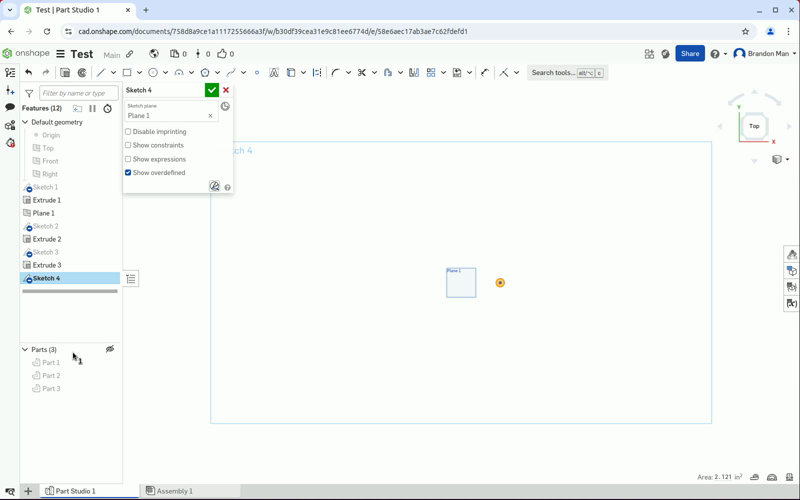
key(shift+y)
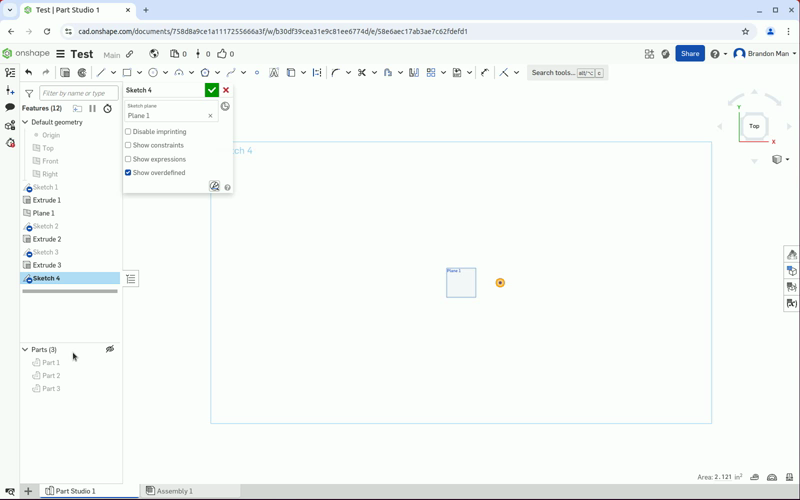
key(shift+e)
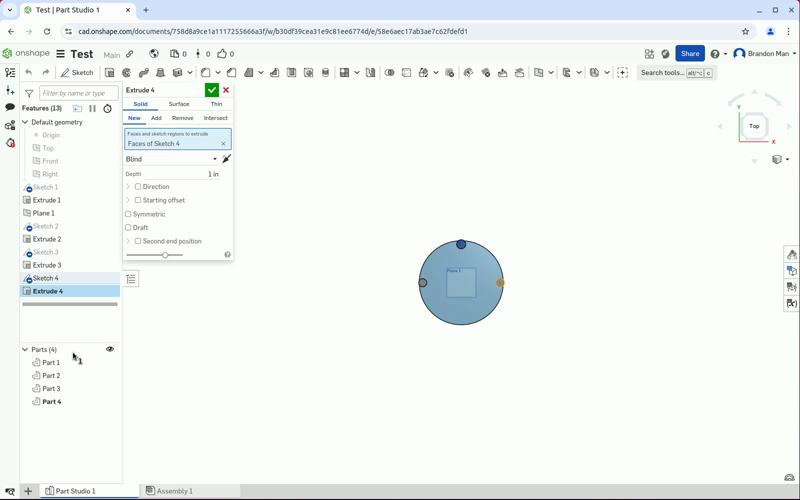
mouse_move(143, 106)
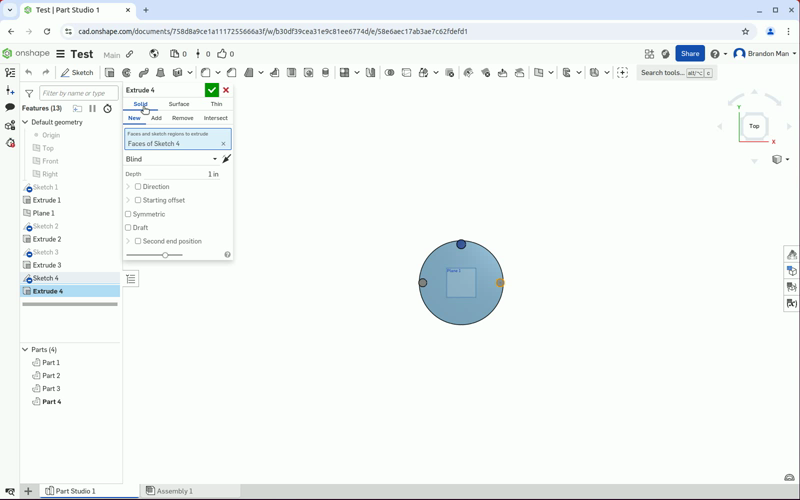
click(143, 106)
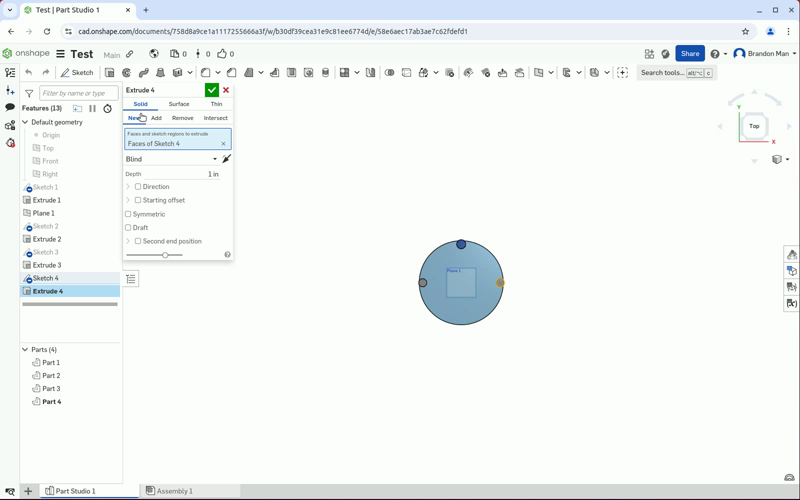
mouse_move(137, 120)
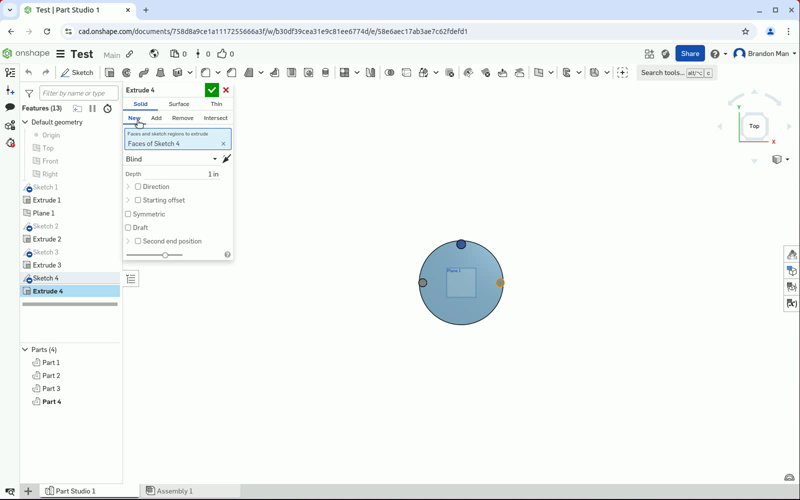
click(137, 120)
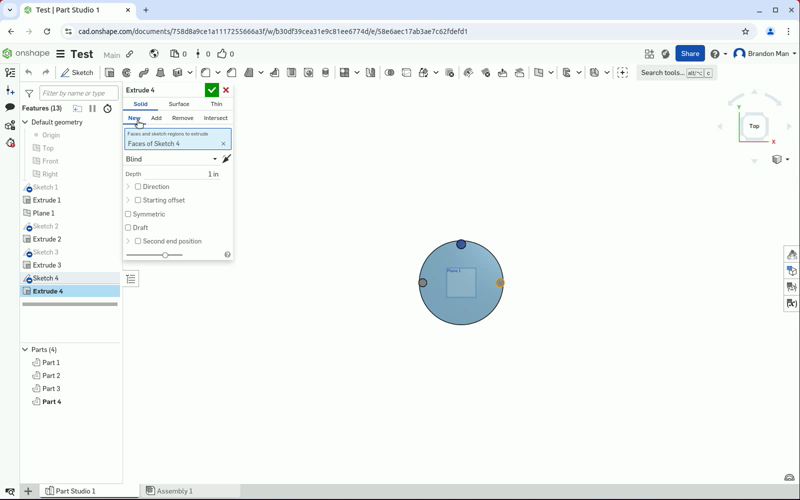
key(tab, 4)
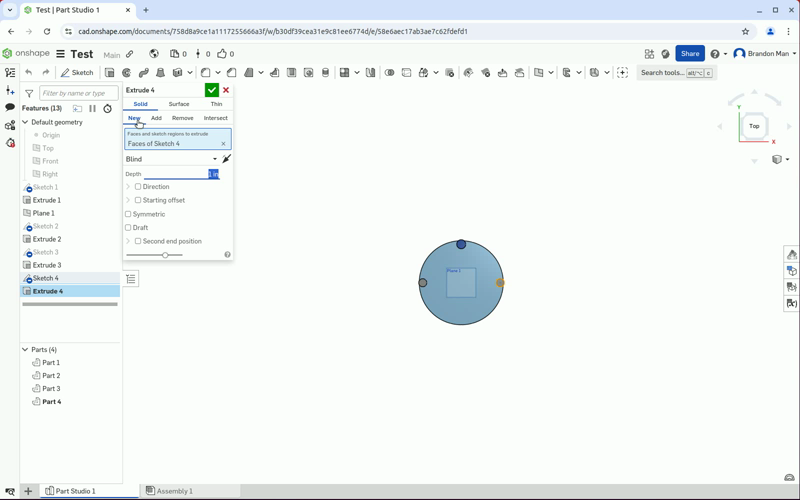
text(21.664)
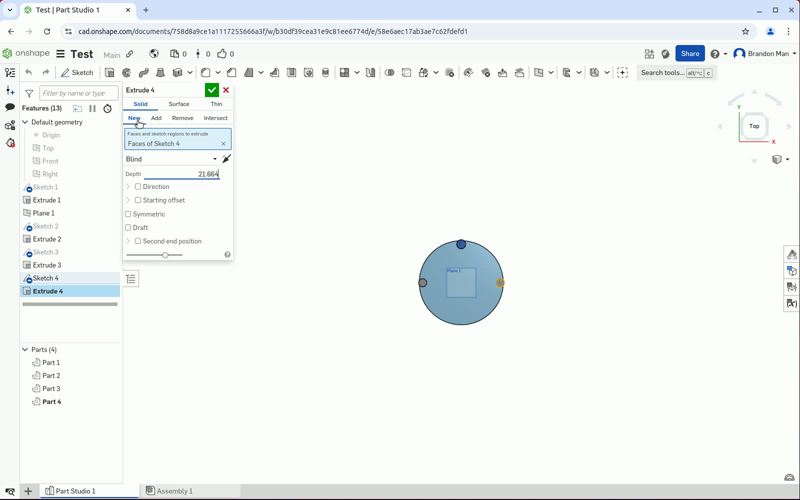
key(enter)
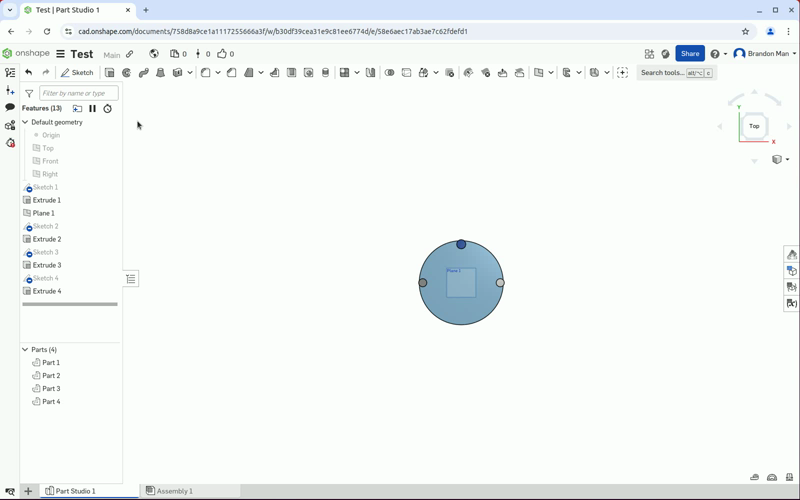
key(shift+h)
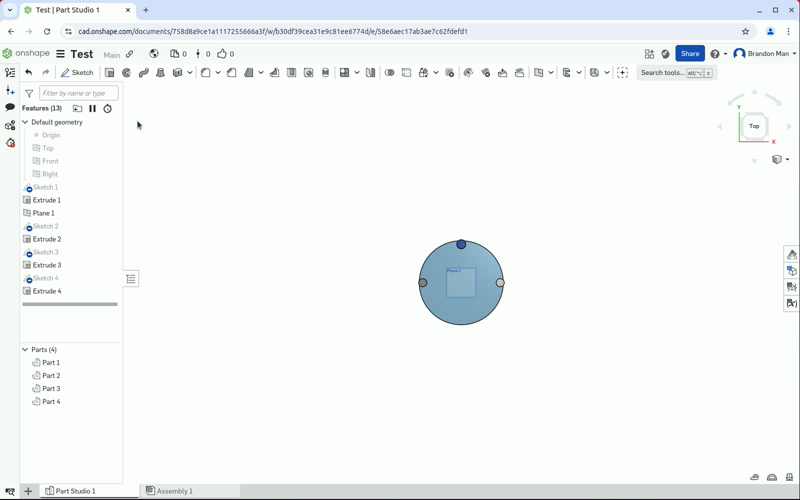
key(shift+h)
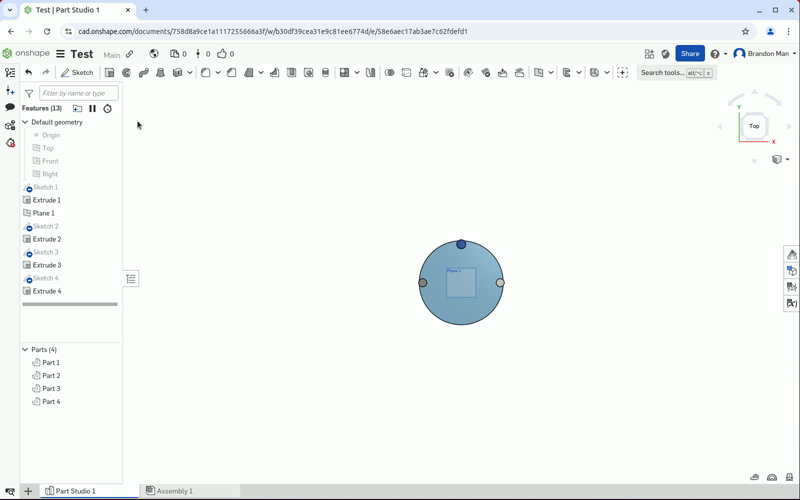
key(shift+7)
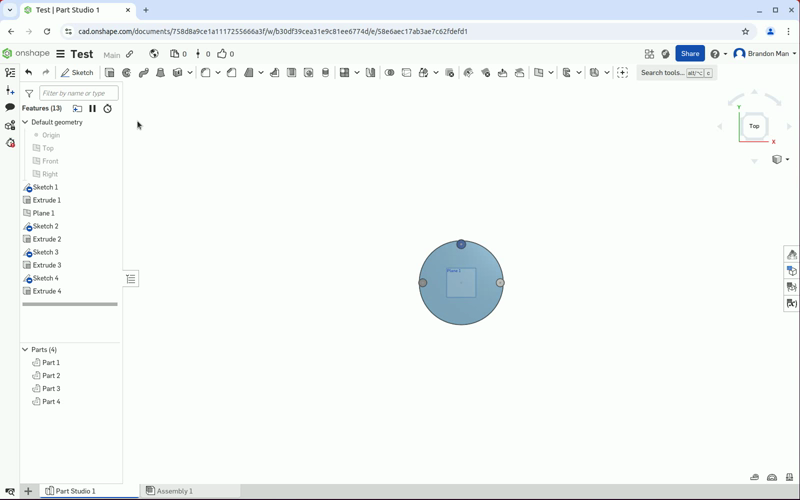
key(up, 3)
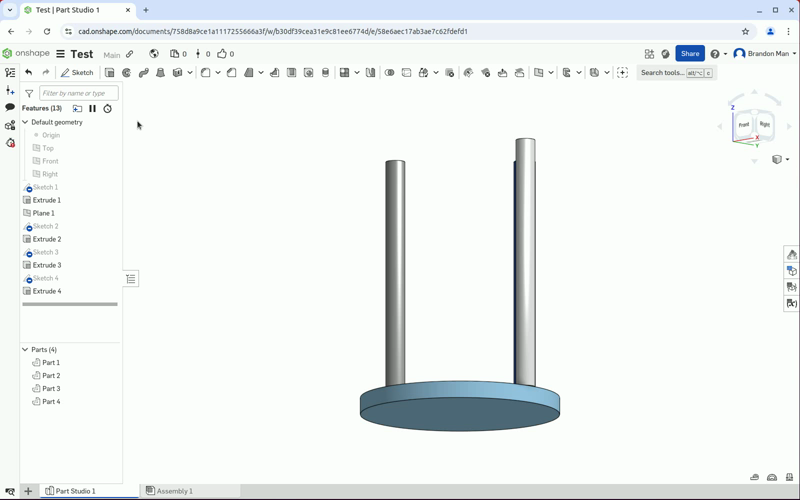
key(left, 3)
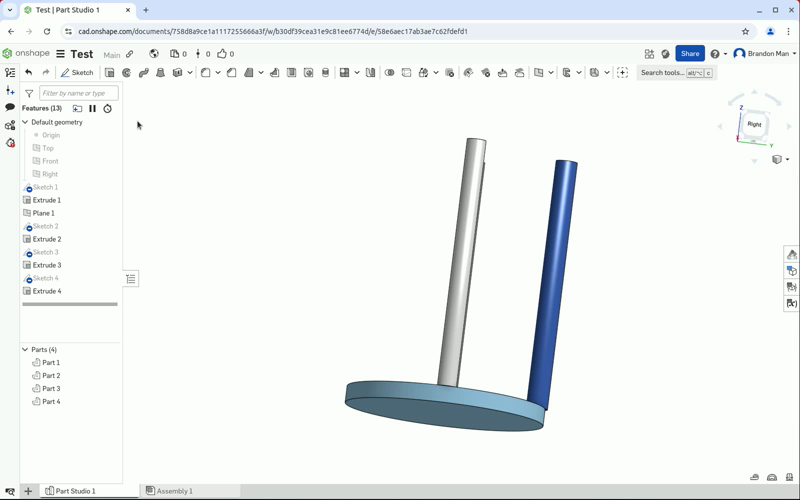
key(right, 3)
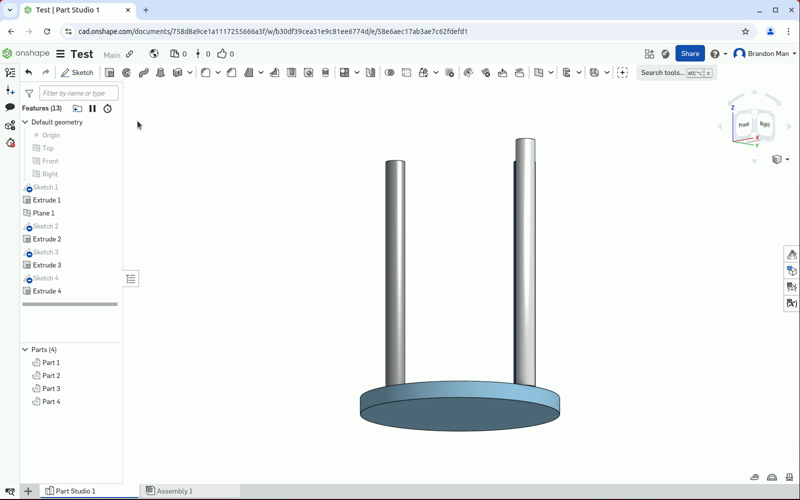
key(down, 3)
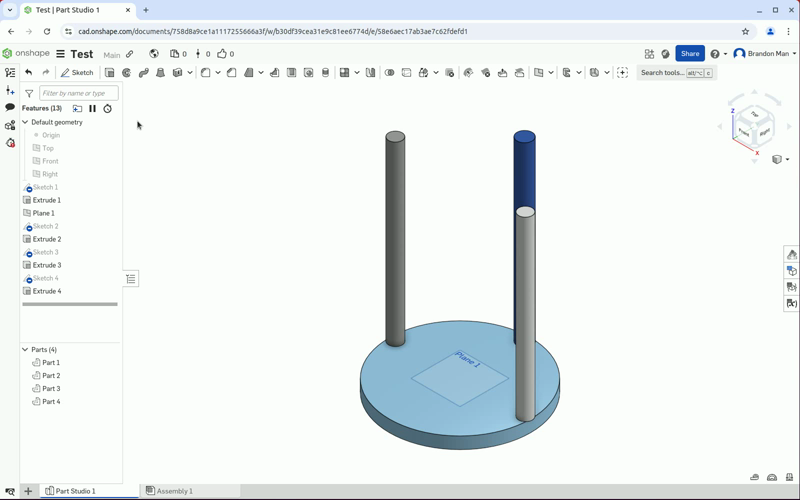
mouse_move(73, 189)
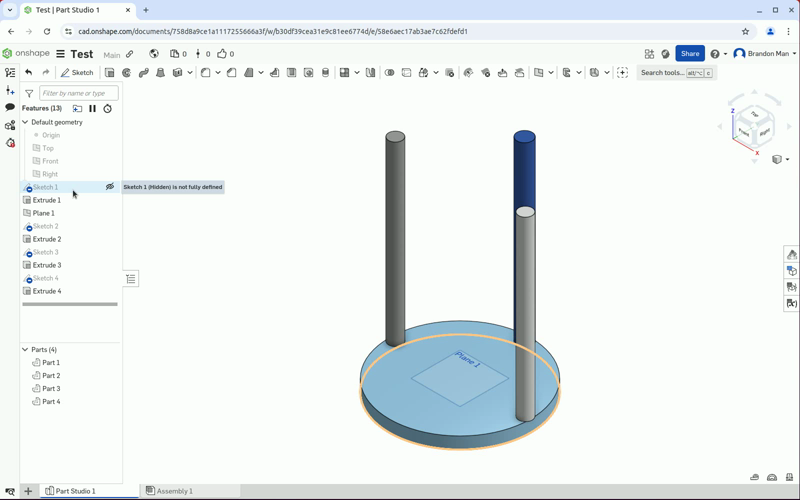
click(73, 189)